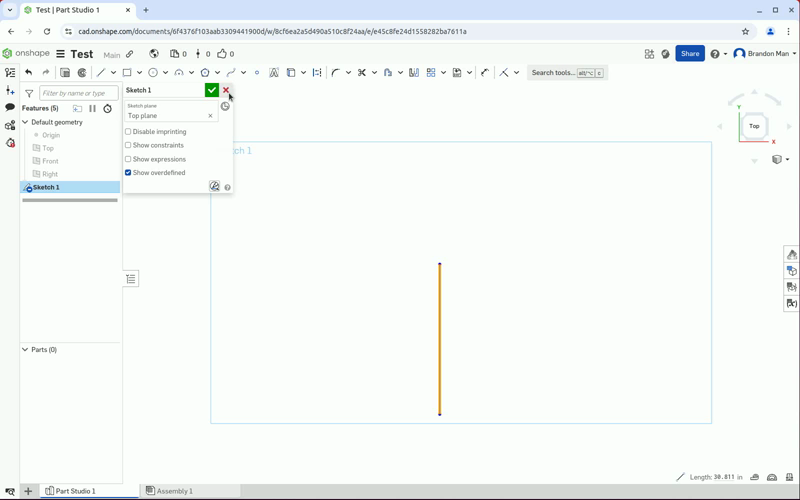
key(shift+h)
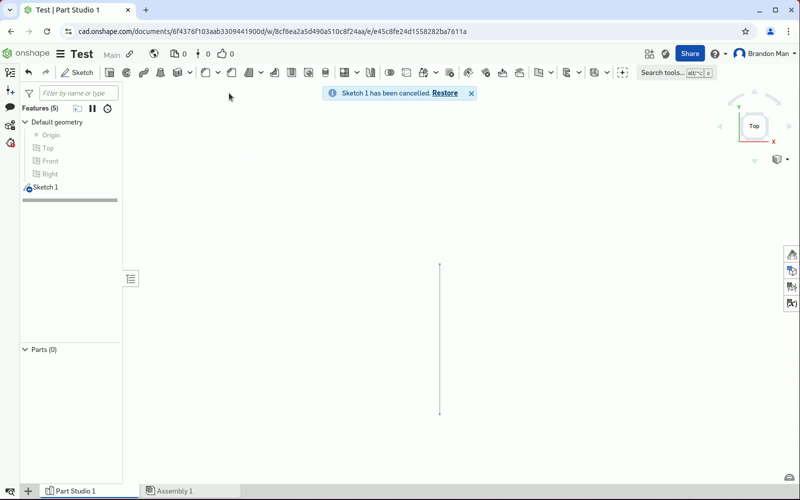
key(shift+s)
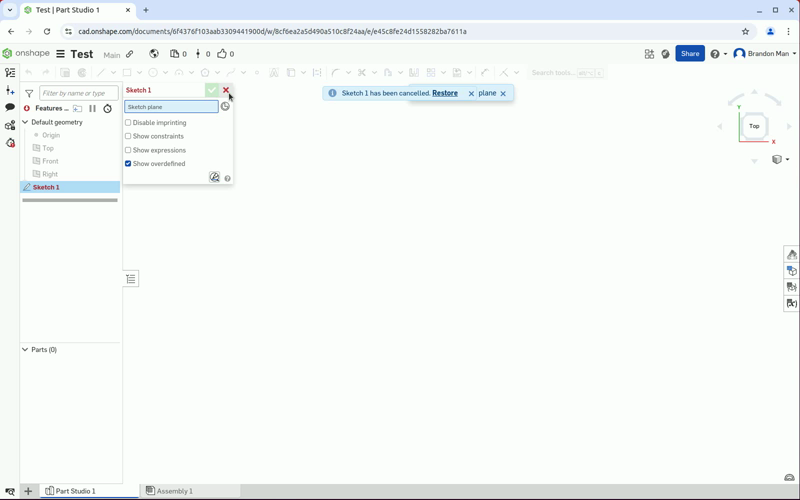
mouse_move(73, 150)
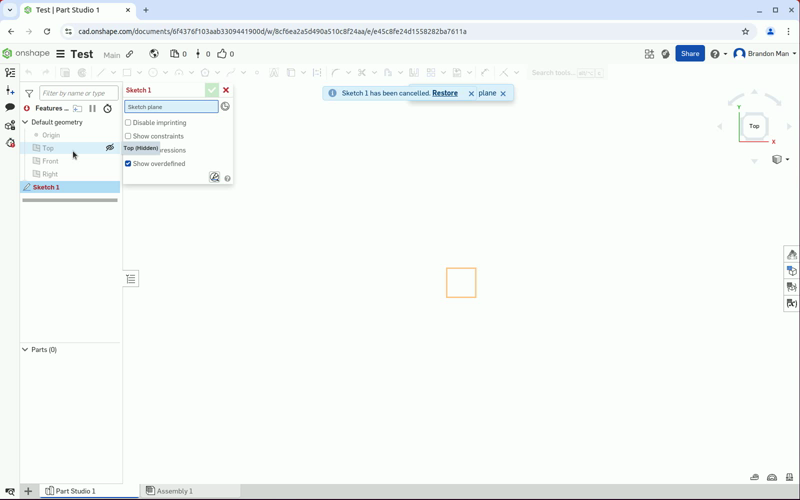
click(73, 150)
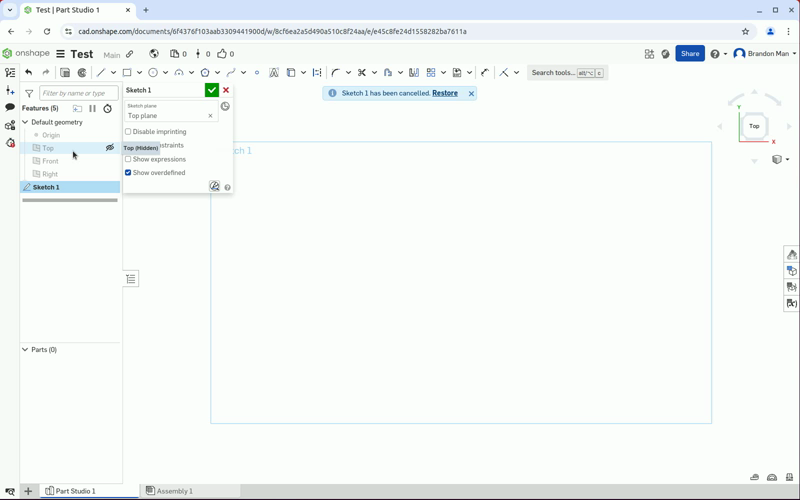
mouse_move(73, 352)
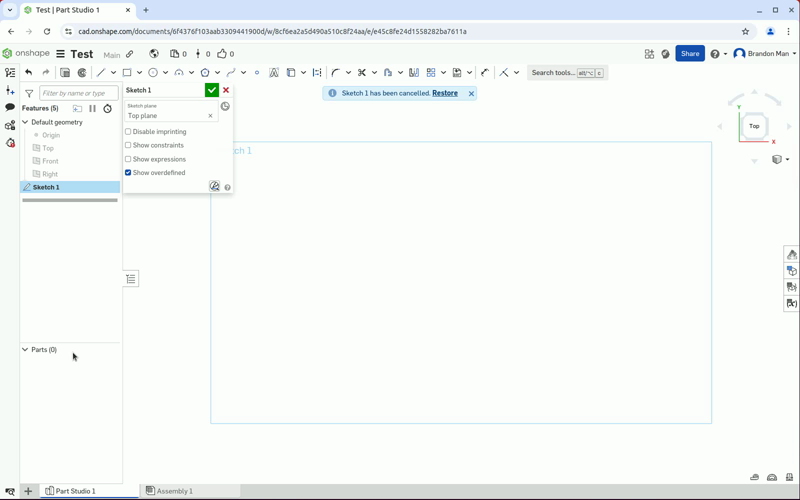
key(y)
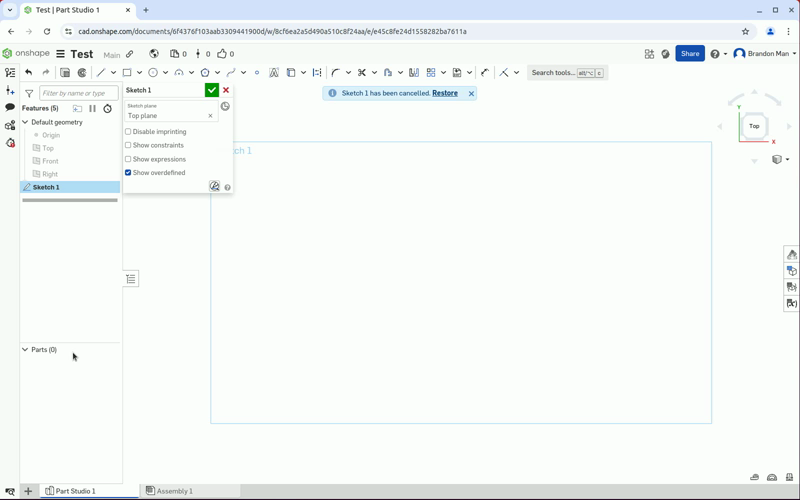
key(l)
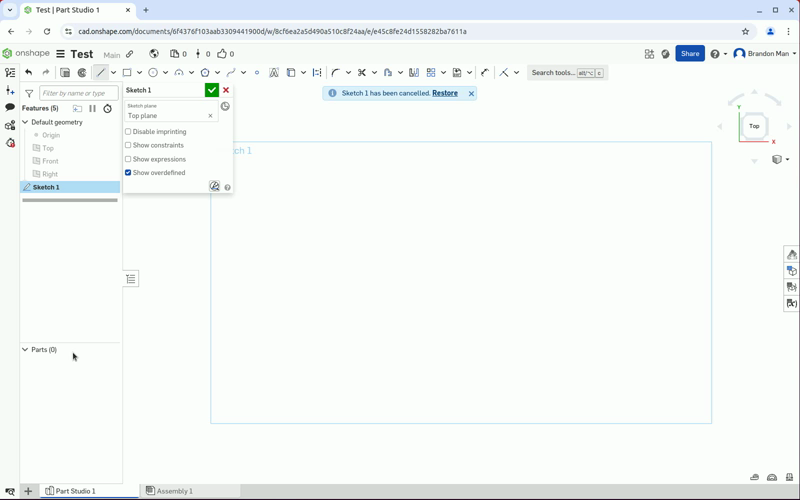
key_down(shift)
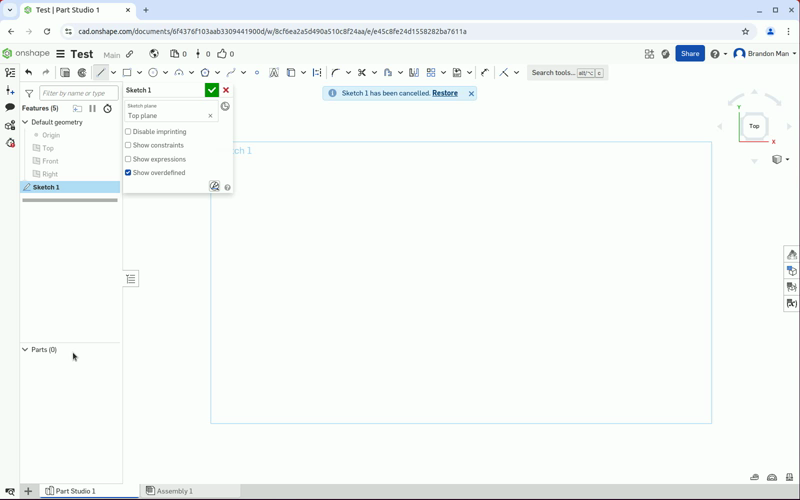
mouse_move(352, 346)
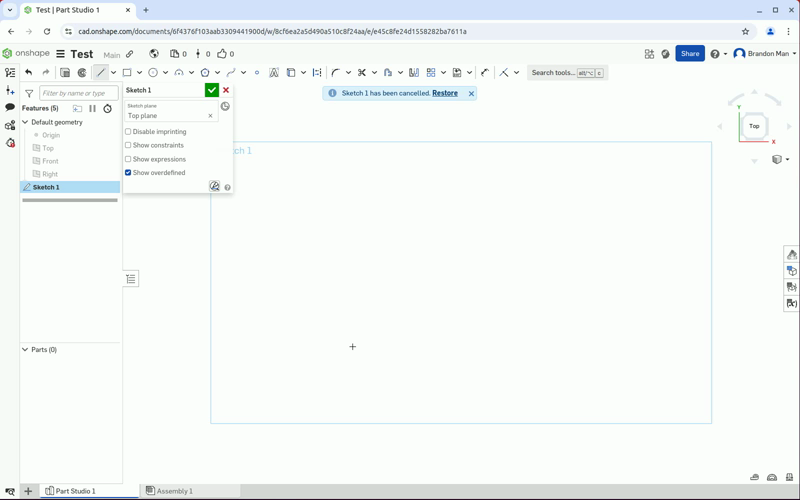
click(352, 346)
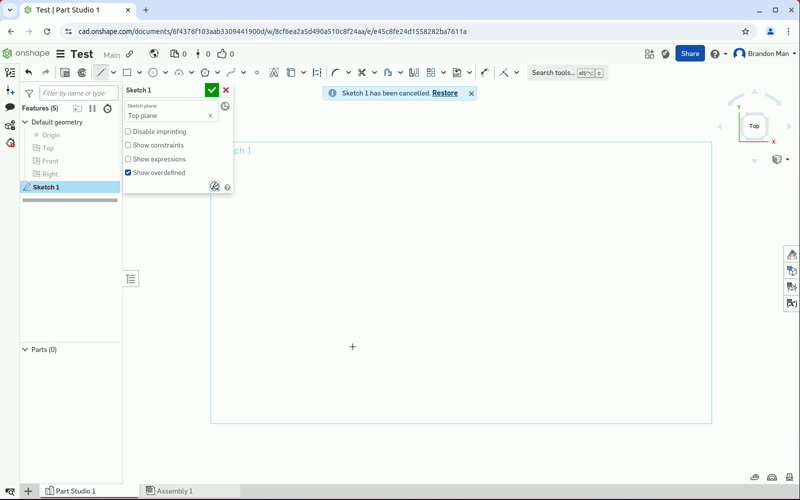
key_up(shift)
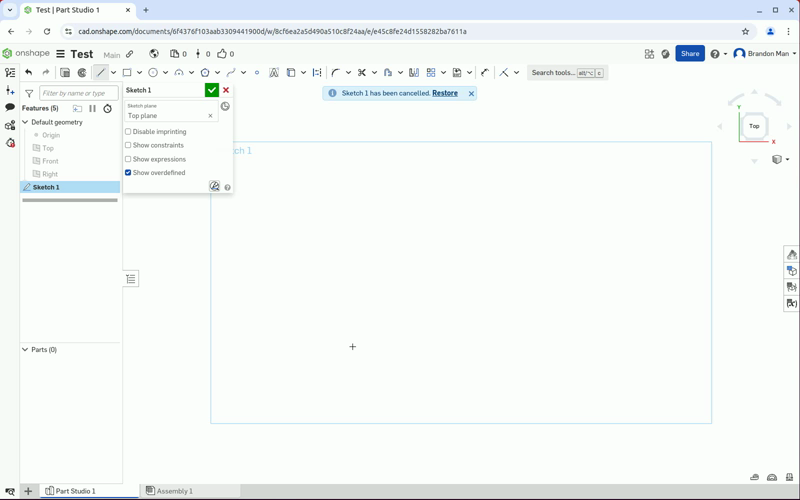
key_down(shift)
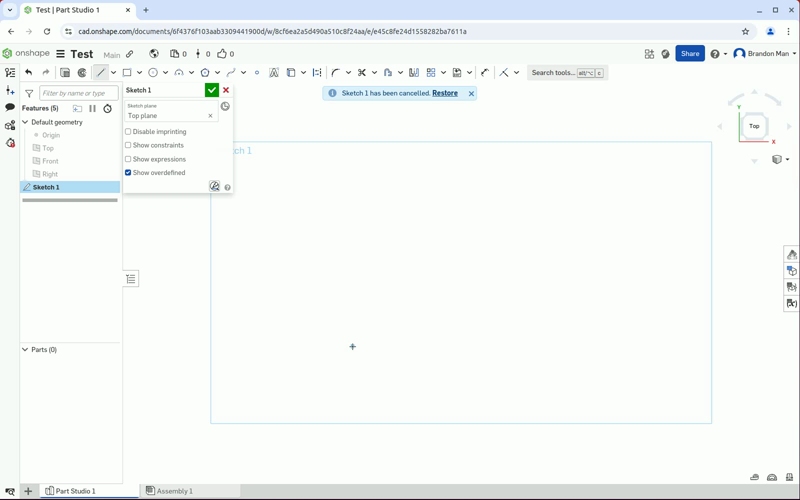
mouse_move(566, 346)
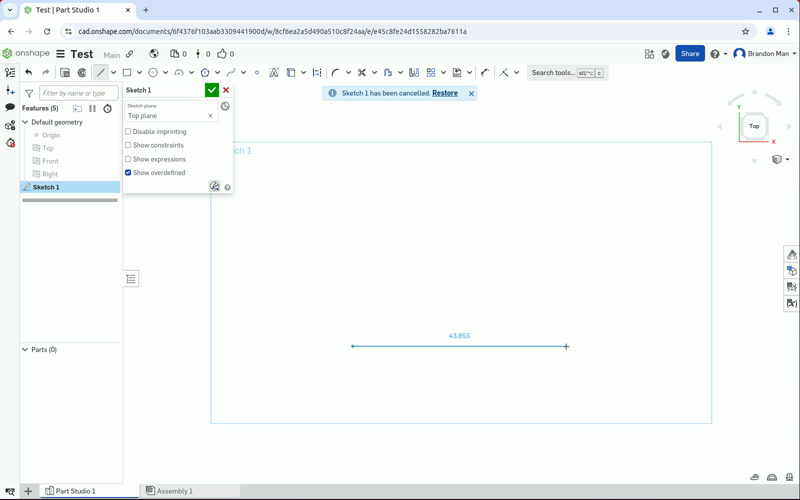
click(566, 346)
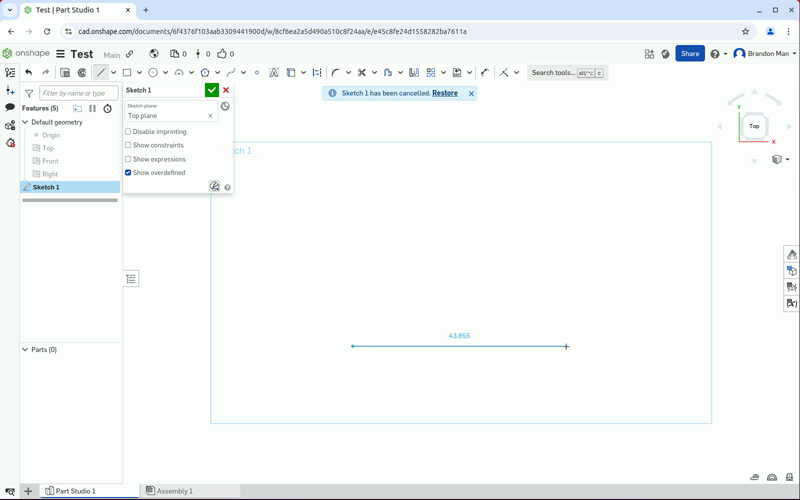
key_up(shift)
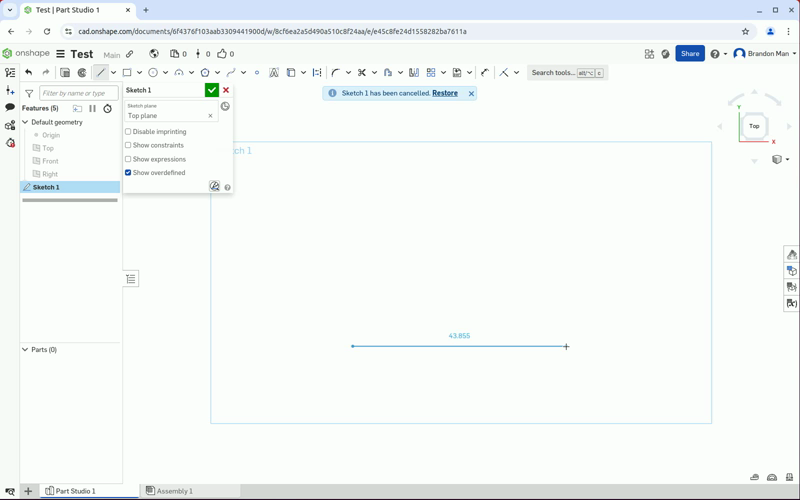
key_down(shift)
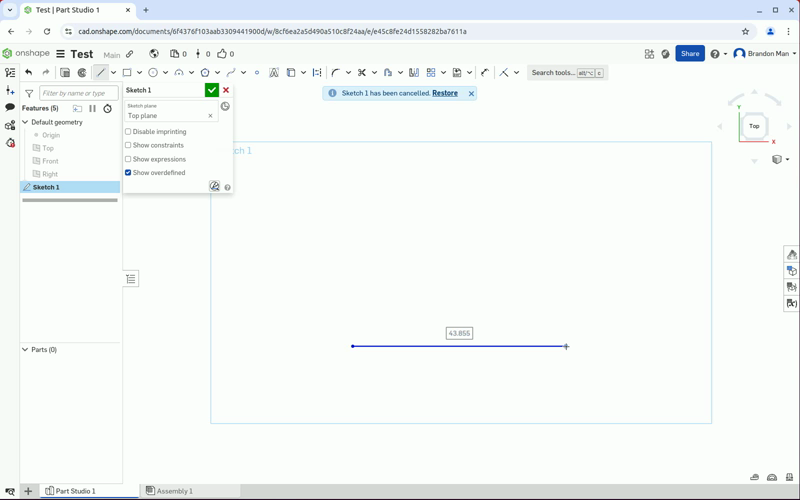
mouse_move(566, 220)
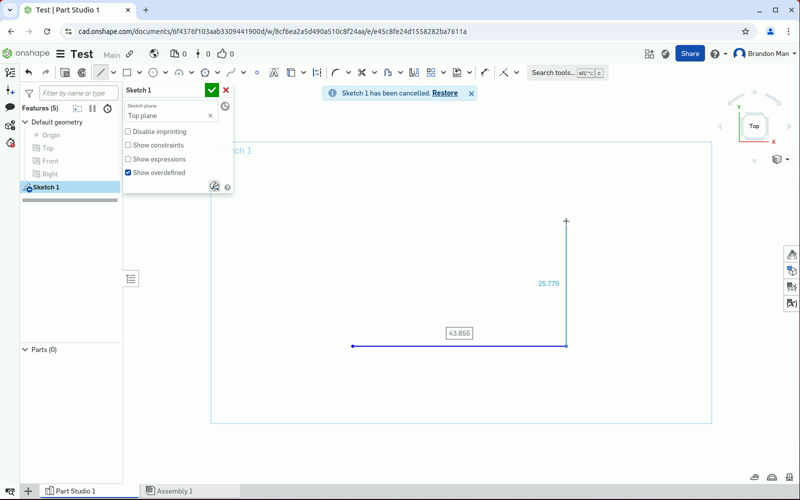
click(566, 220)
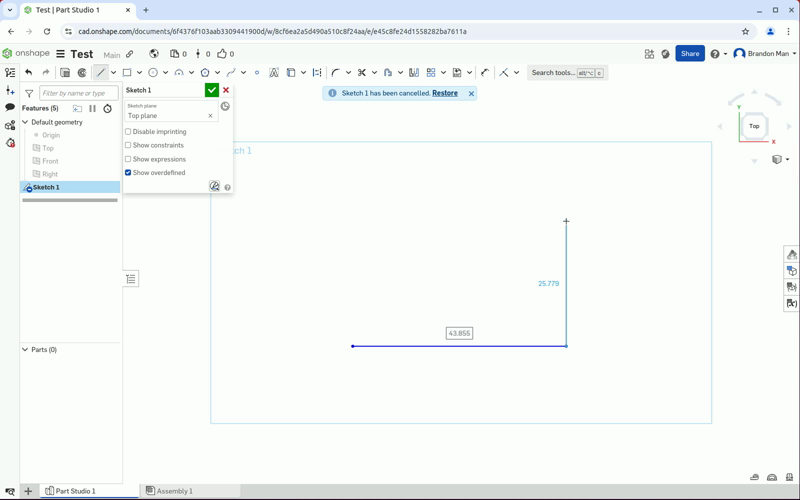
key_up(shift)
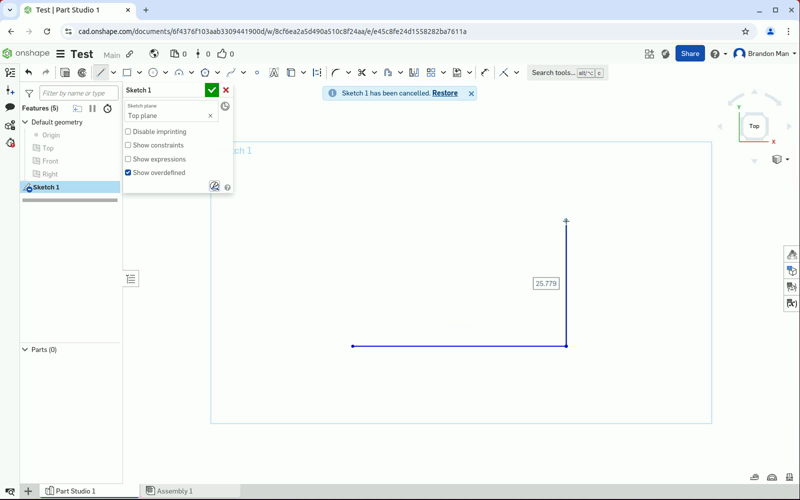
key_down(shift)
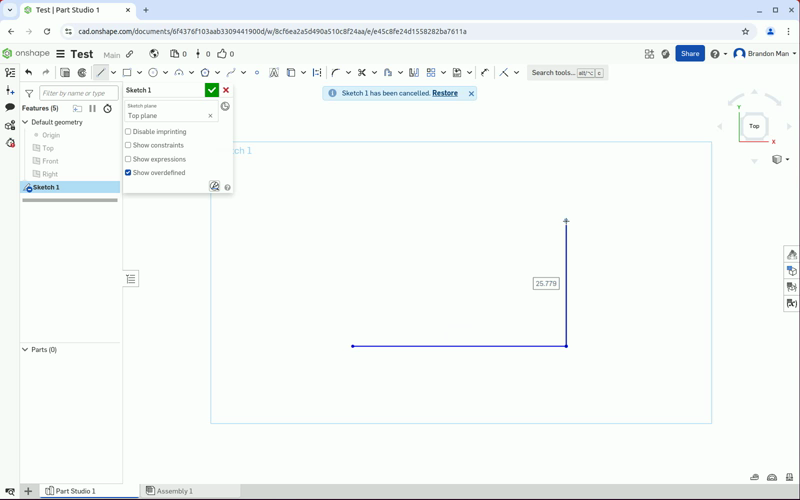
mouse_move(352, 220)
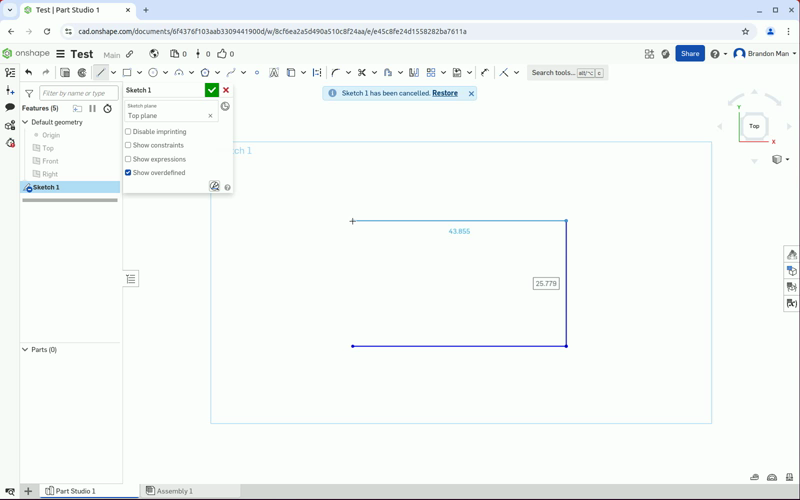
click(352, 220)
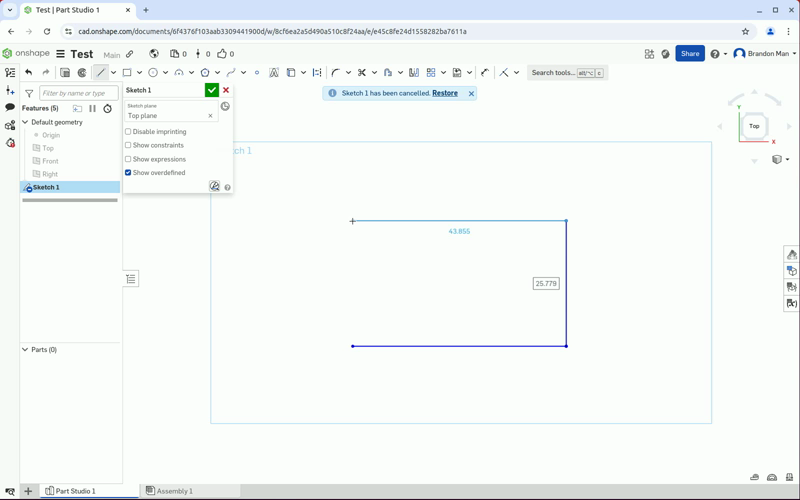
key_up(shift)
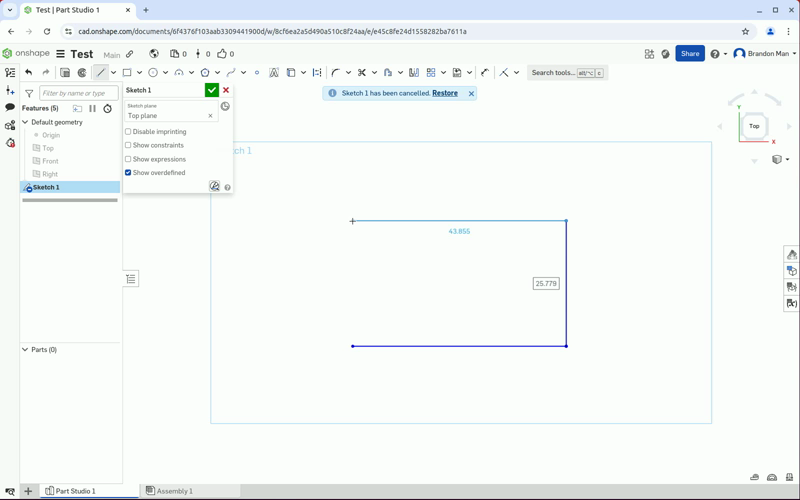
key_down(shift)
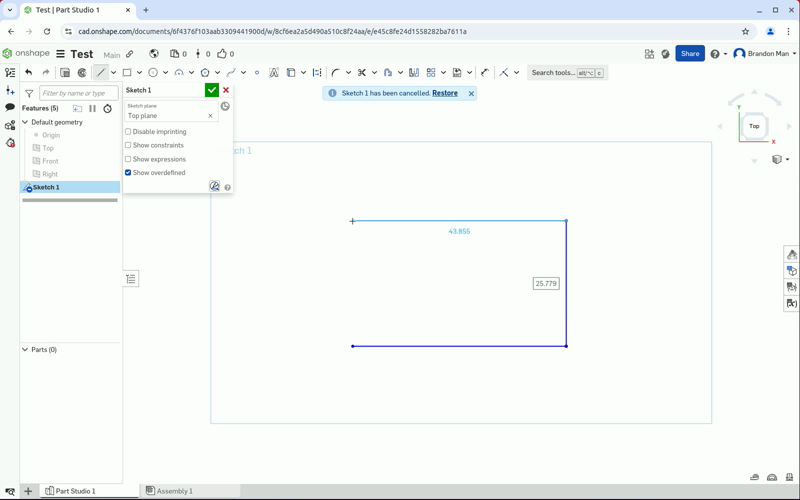
mouse_move(352, 346)
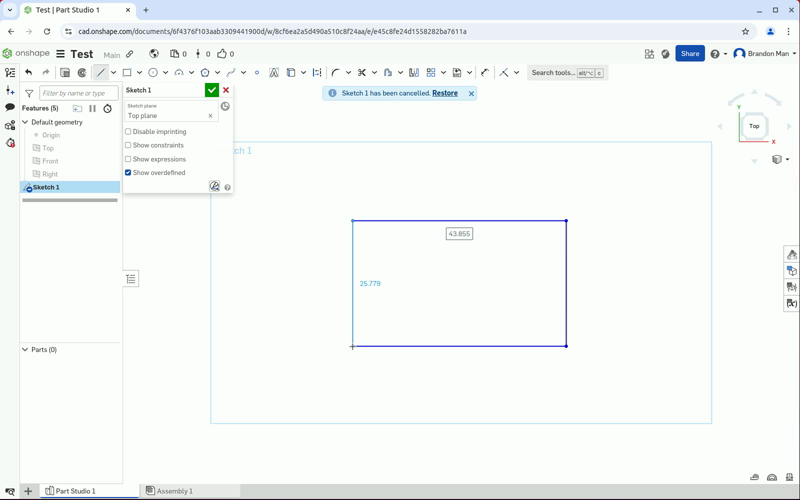
key_up(shift)
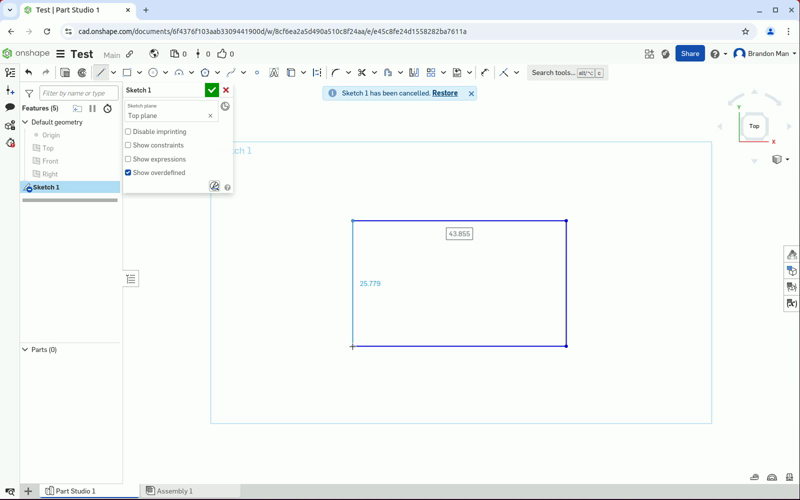
click(352, 346)
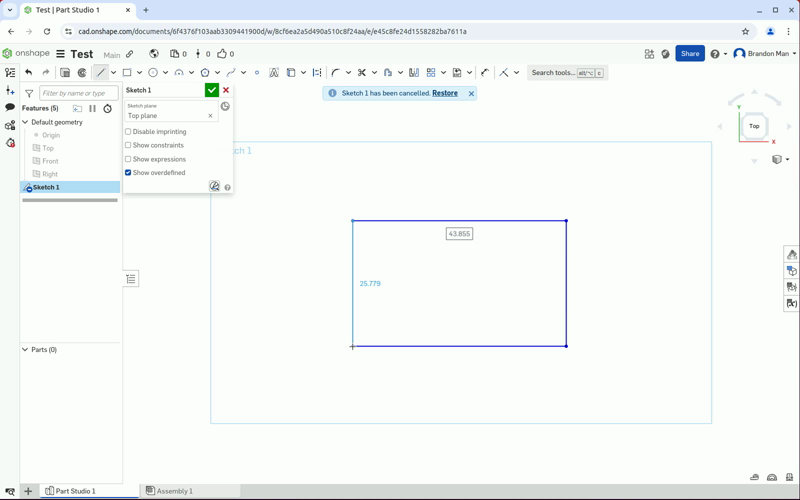
key(esc)
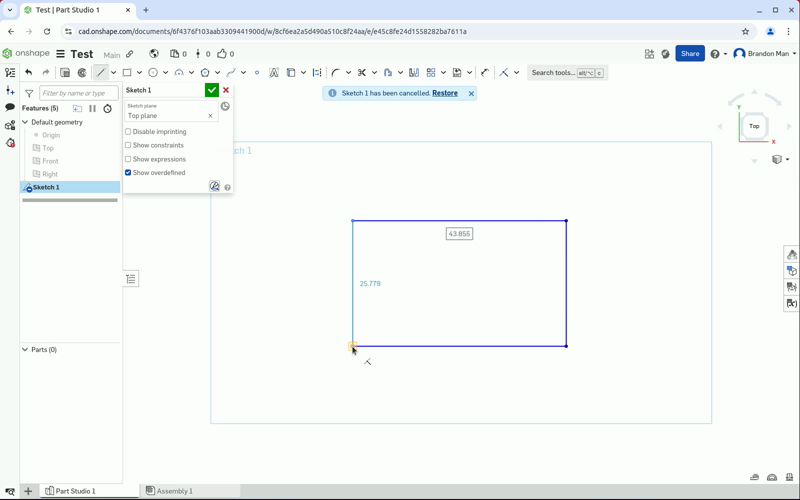
mouse_move(526, 248)
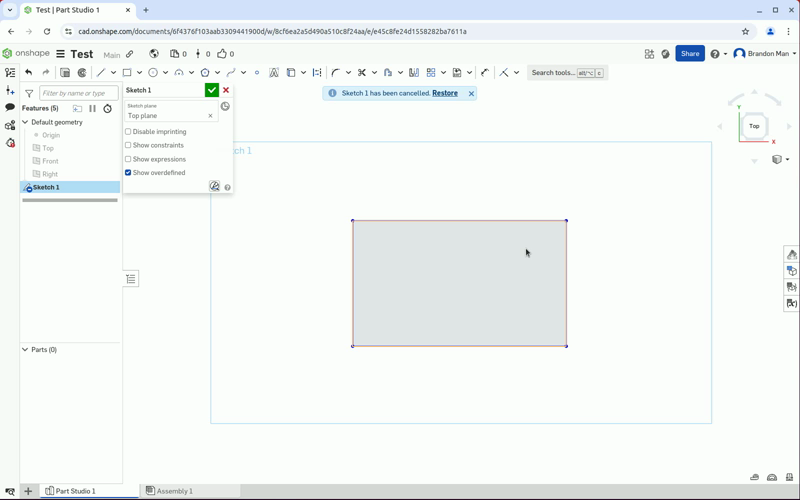
click(526, 248)
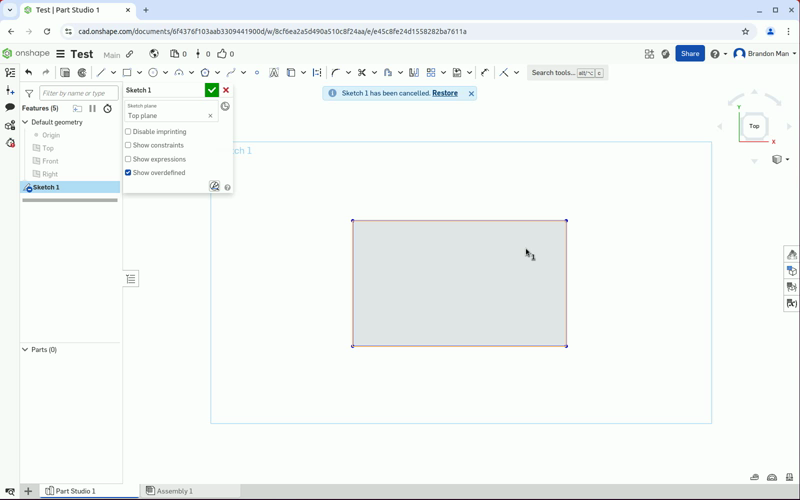
mouse_move(73, 352)
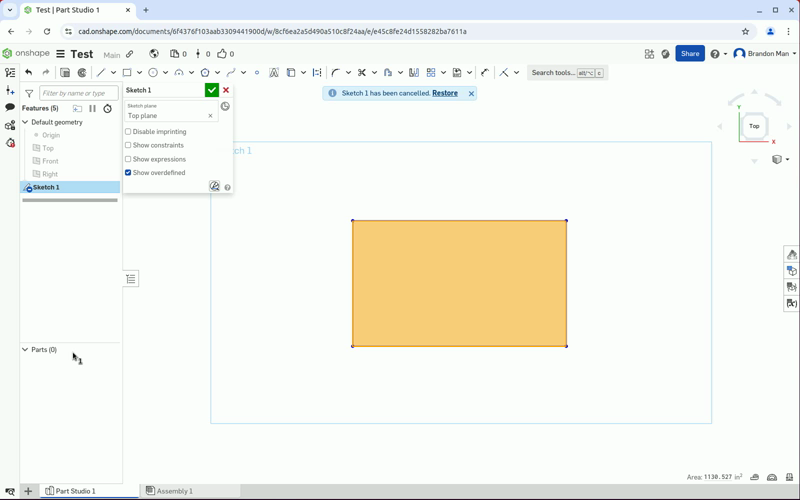
key(shift+y)
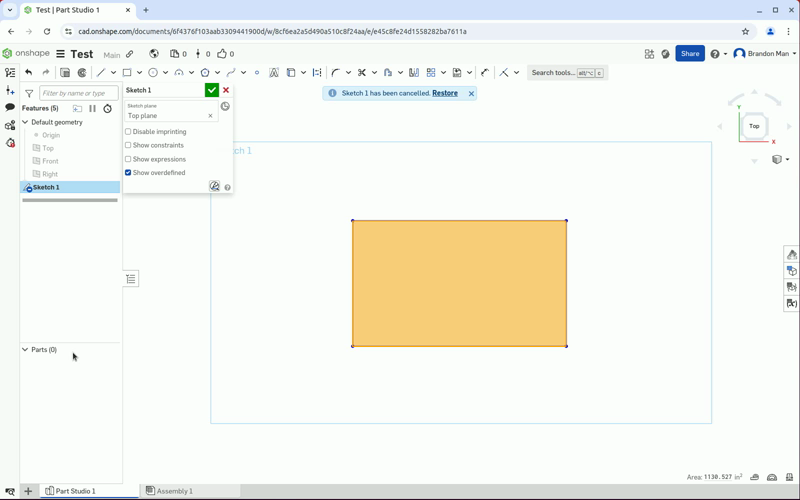
key(shift+e)
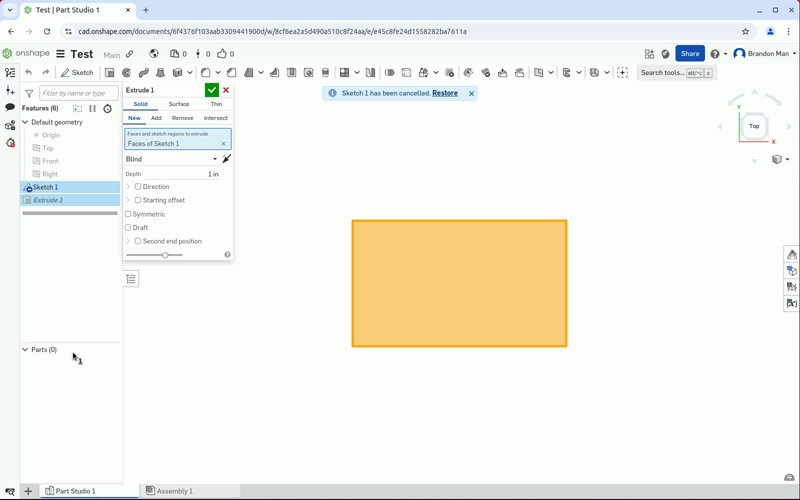
mouse_move(143, 106)
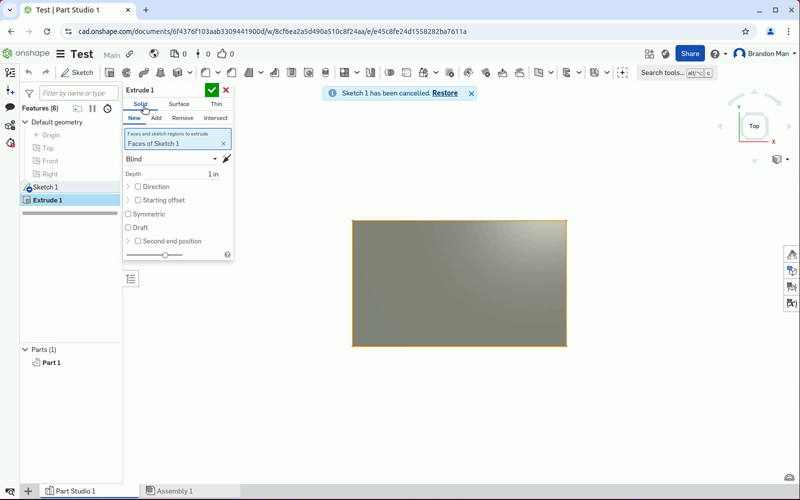
click(143, 106)
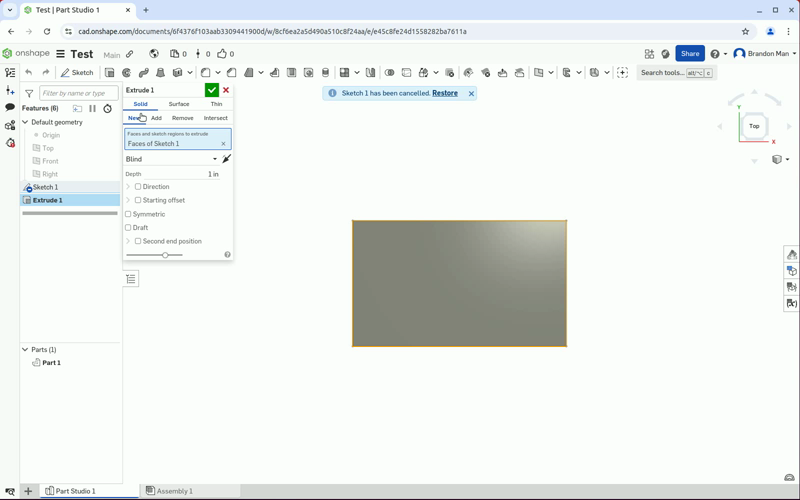
mouse_move(137, 120)
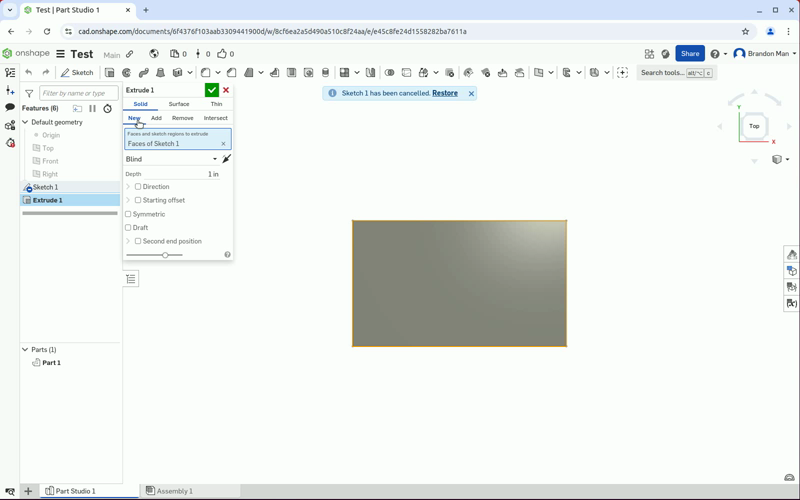
click(137, 120)
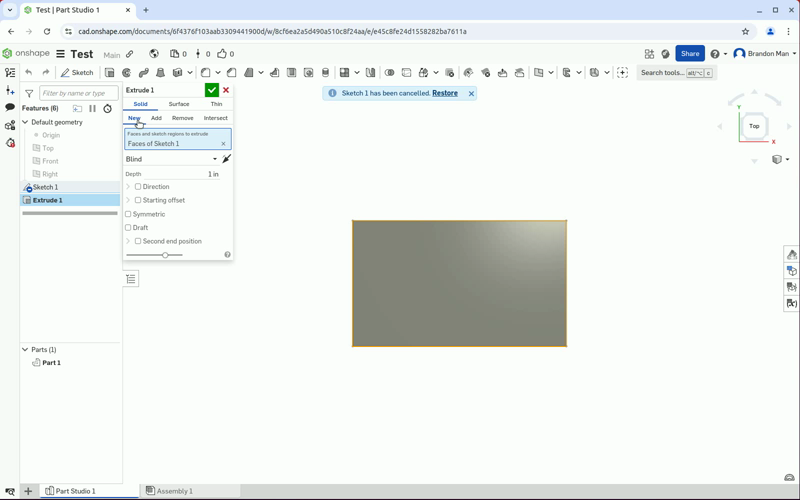
key(tab, 4)
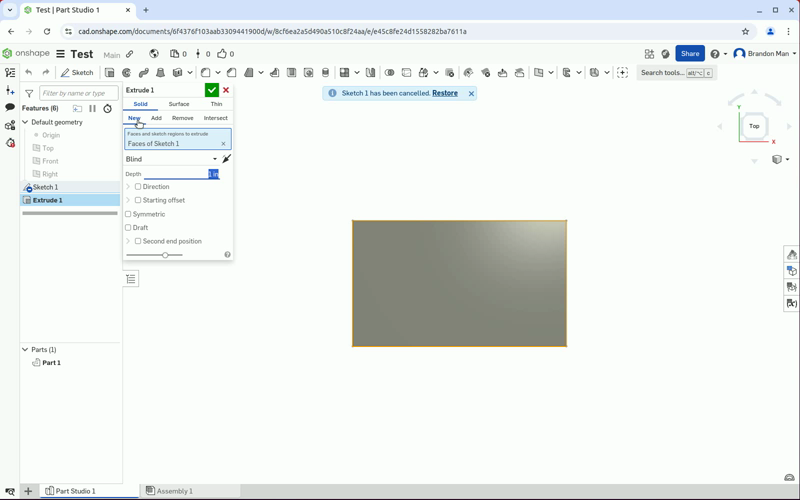
text(0.722)
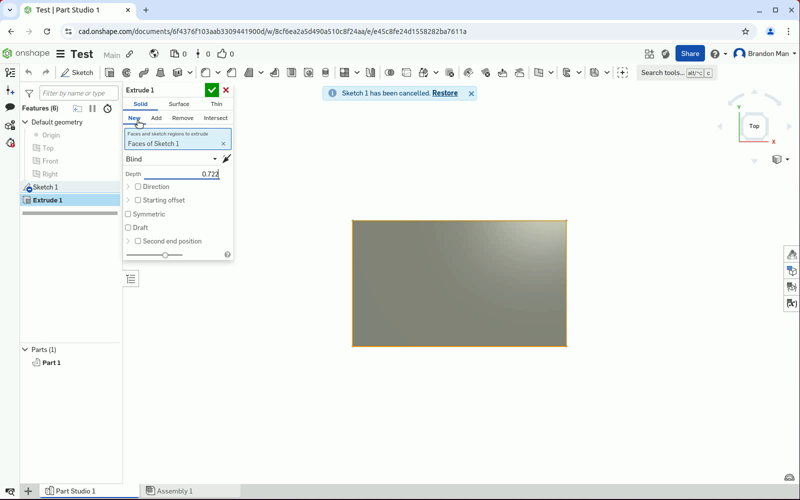
key(enter)
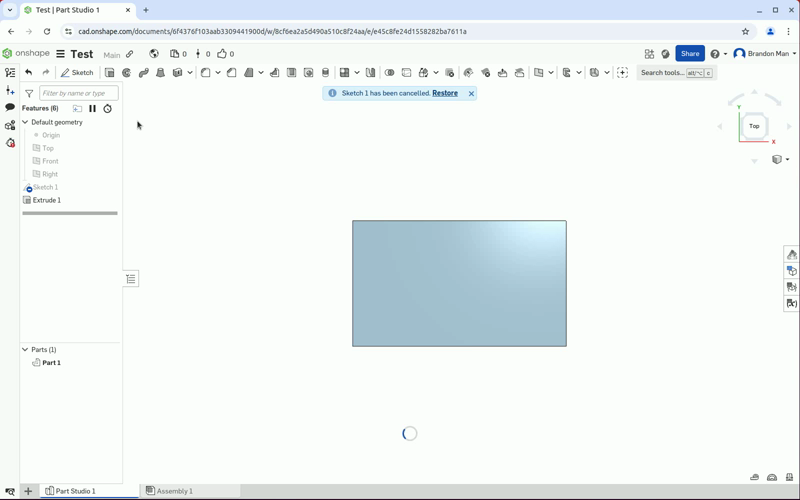
key(shift+h)
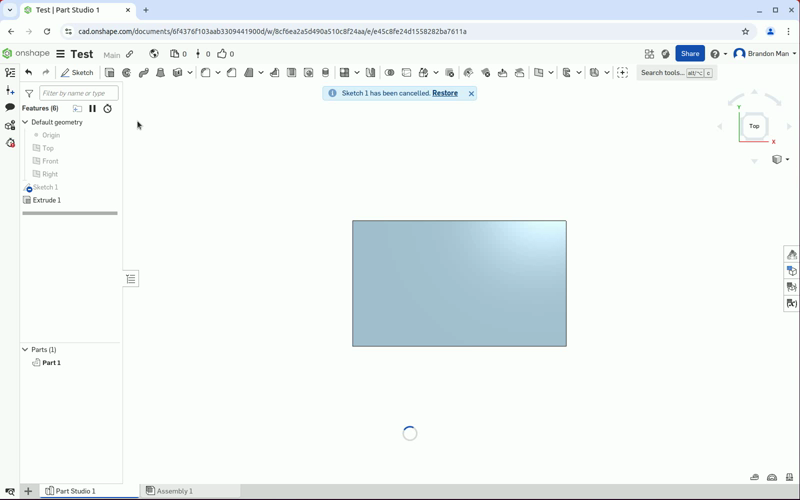
key(shift+h)
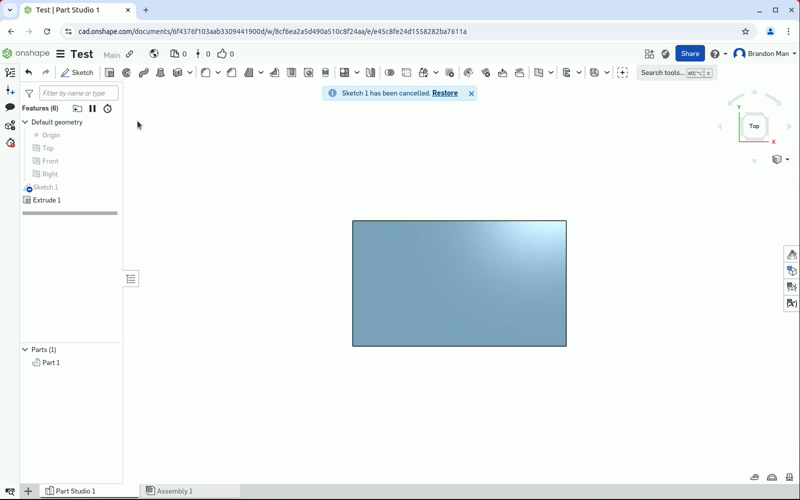
mouse_move(73, 189)
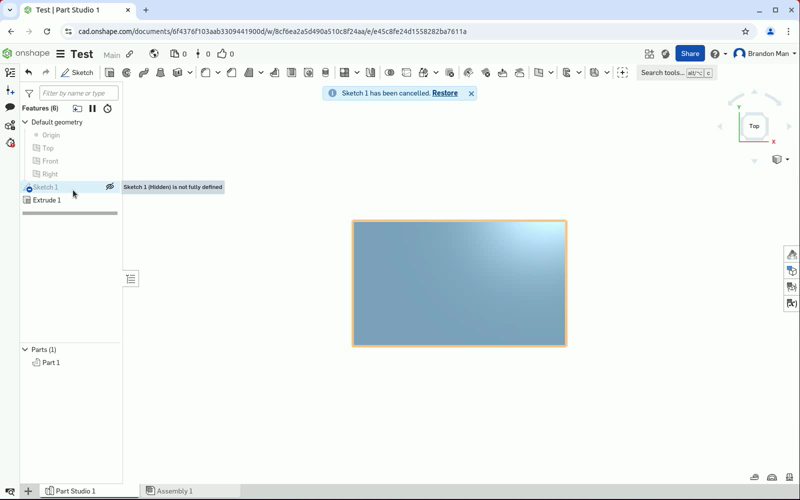
click(73, 189)
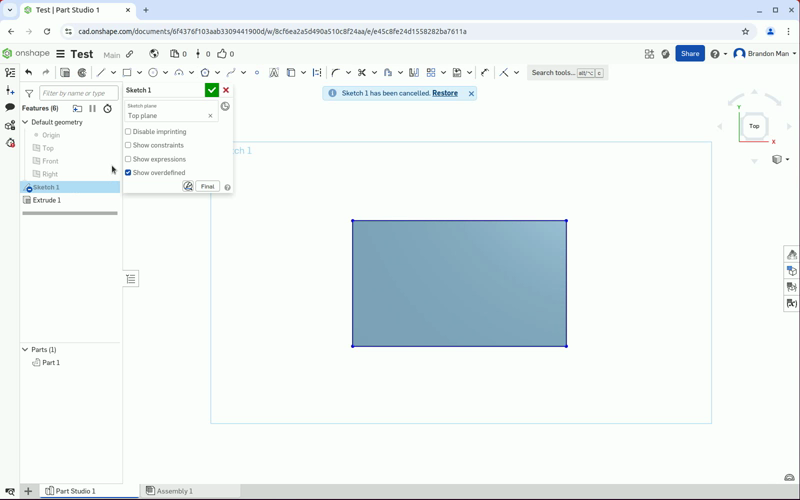
mouse_move(229, 92)
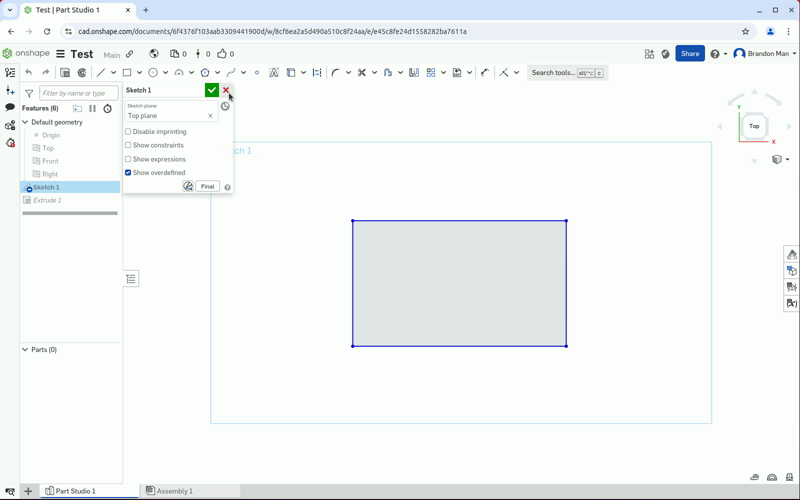
click(229, 92)
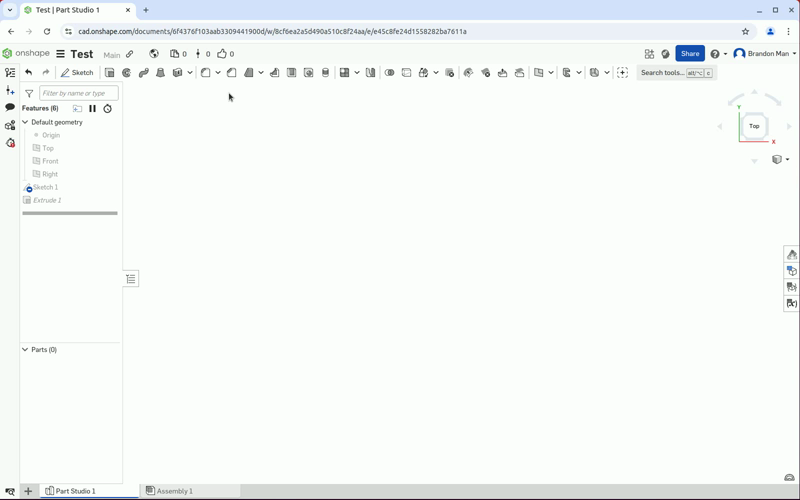
mouse_move(73, 352)
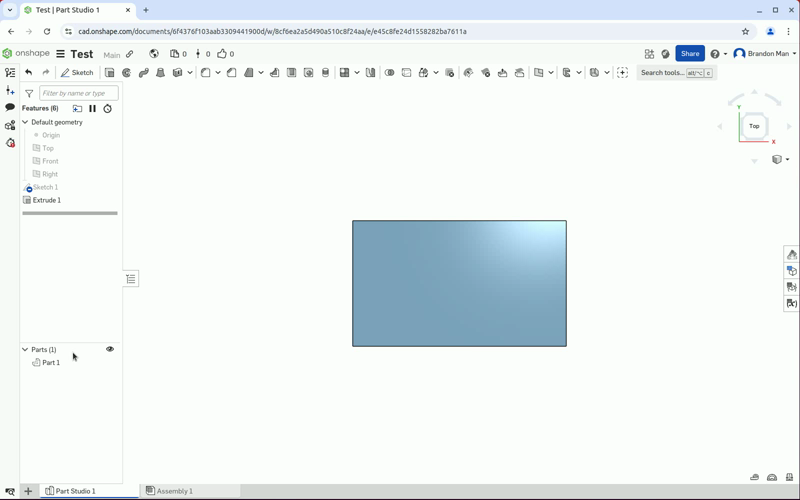
key(y)
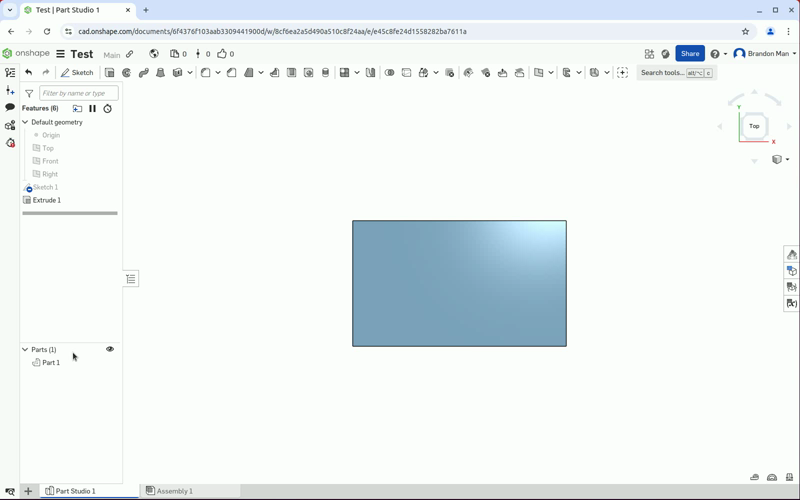
key(shift+p)
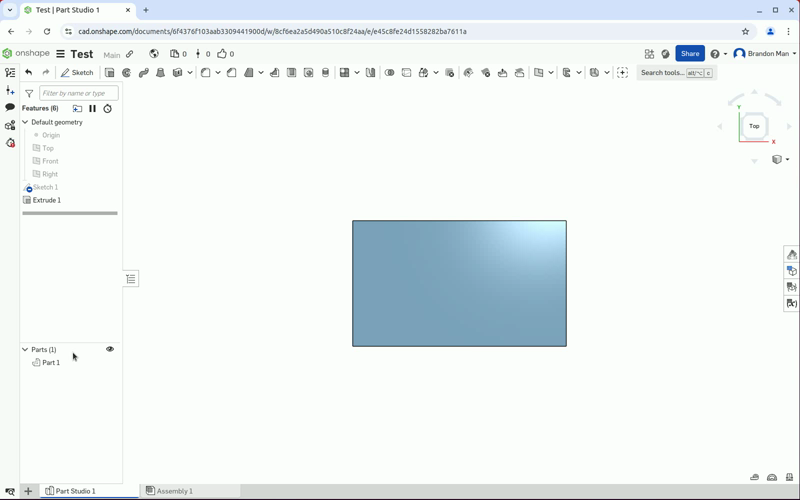
key(space)
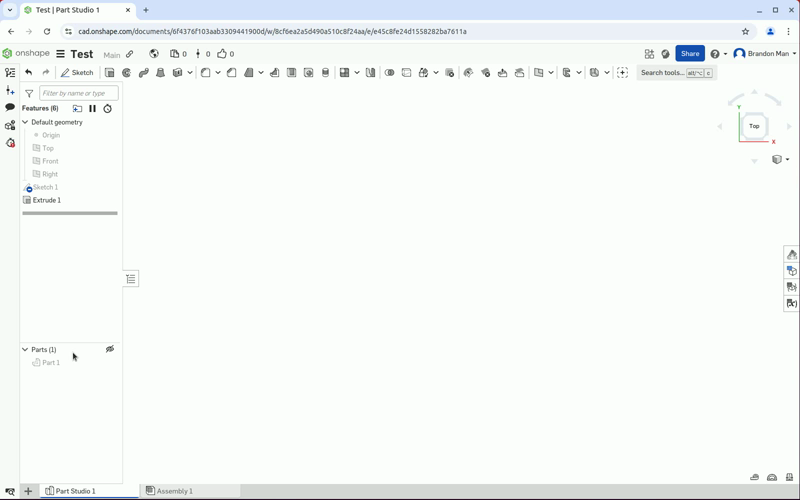
key_down(shift)
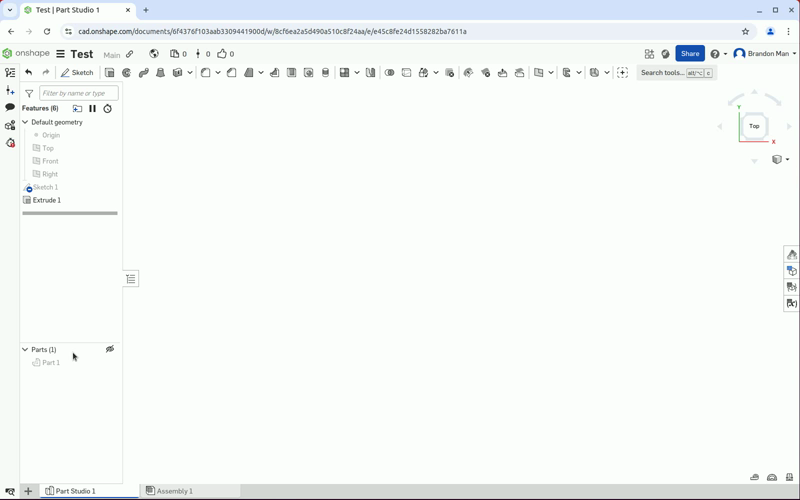
key(up)
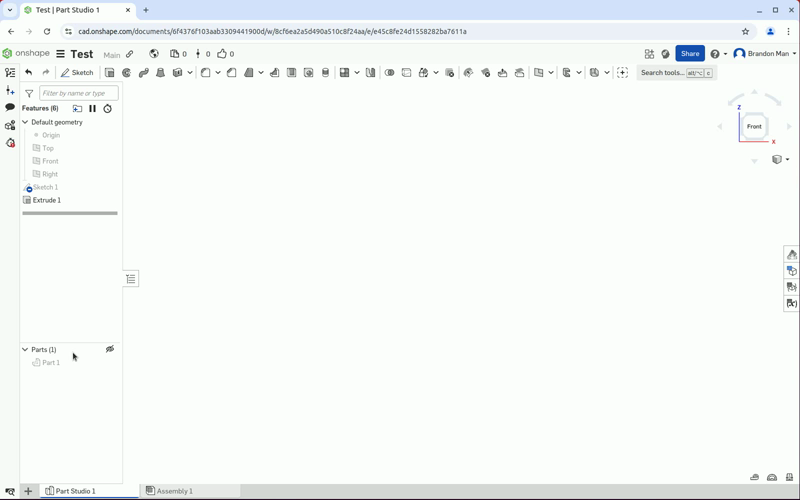
key_up(shift)
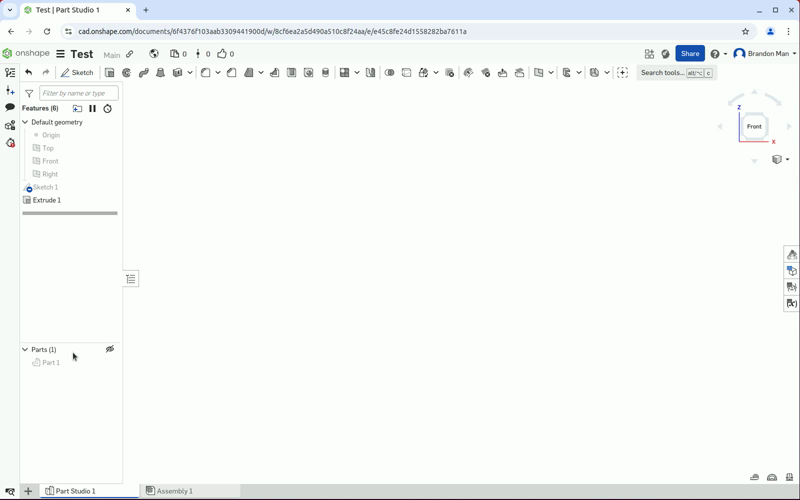
key(space)
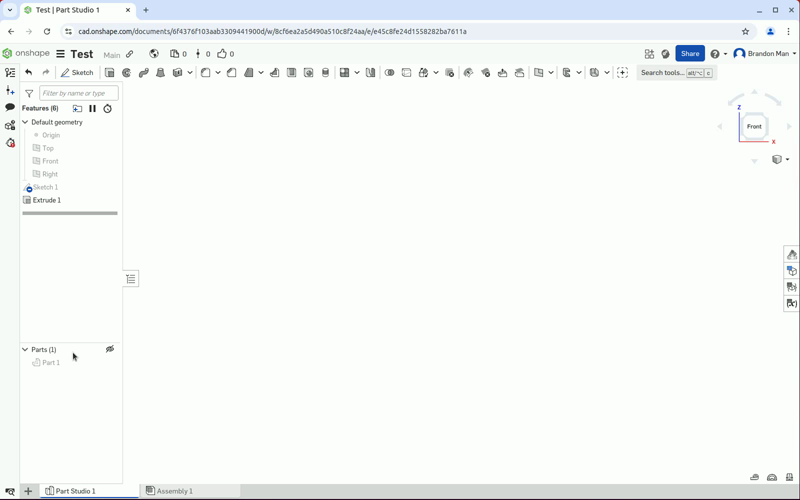
key_down(shift)
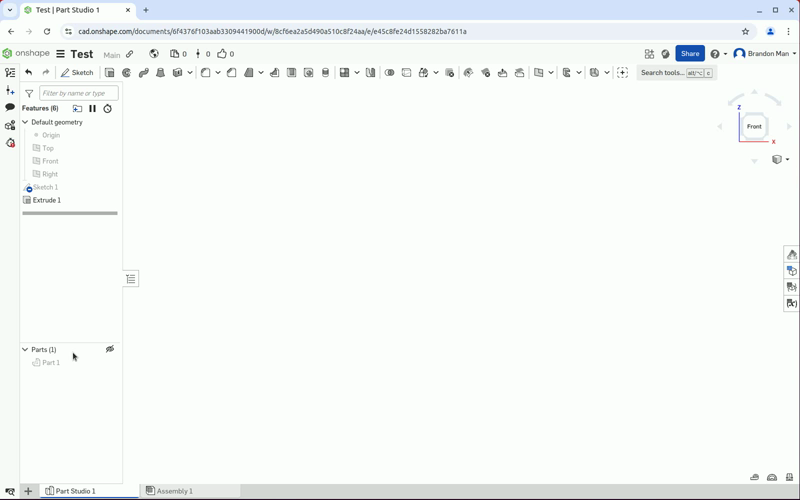
key(left)
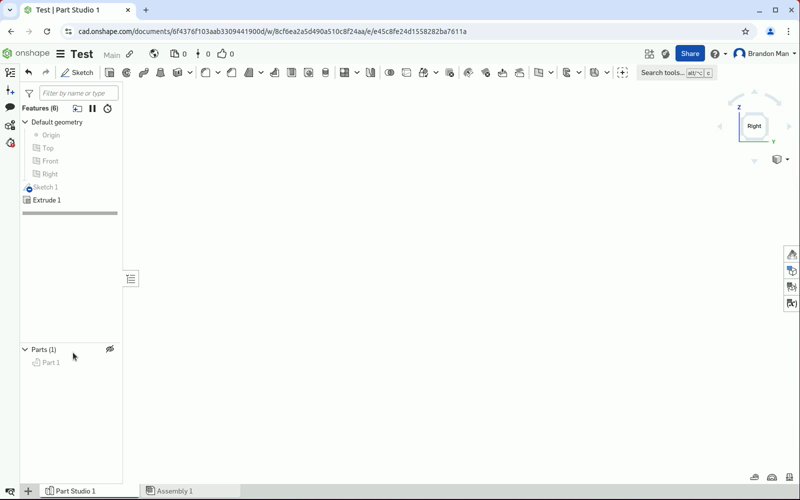
key_up(shift)
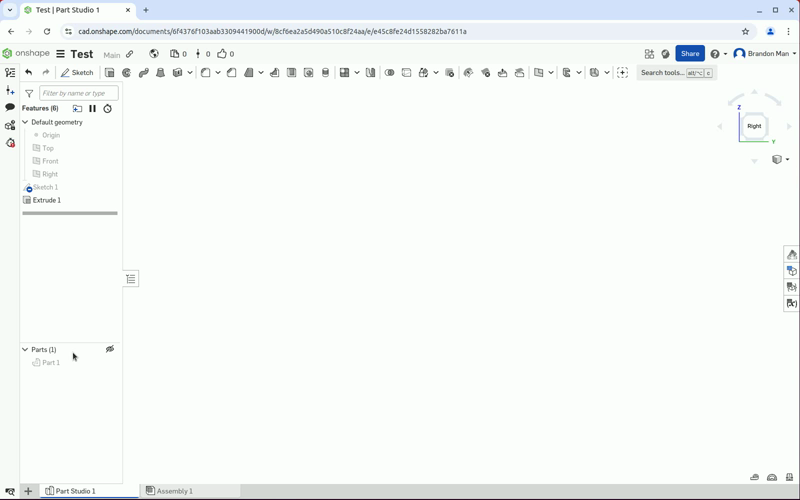
mouse_move(73, 352)
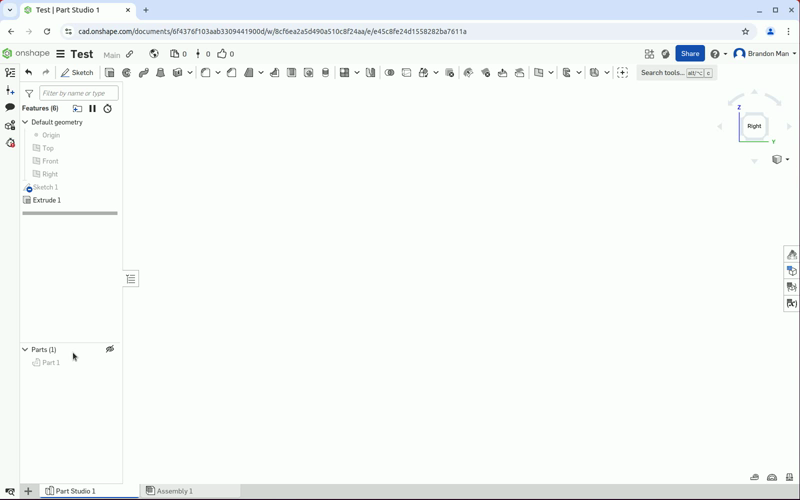
key(shift+y)
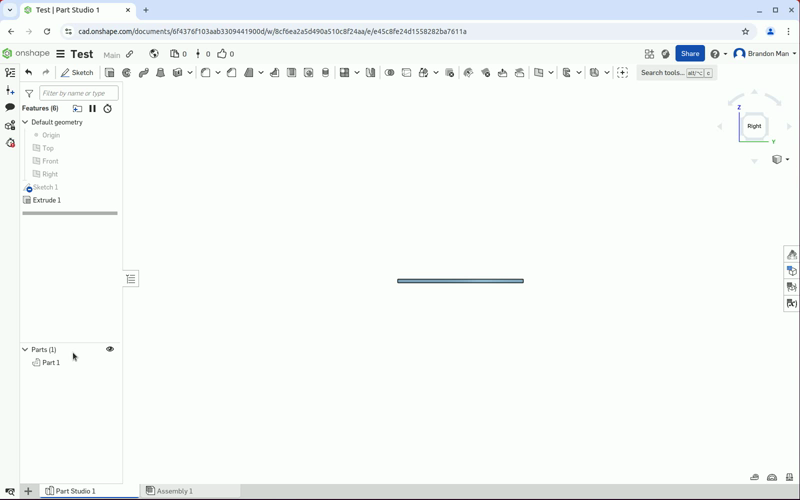
mouse_move(541, 75)
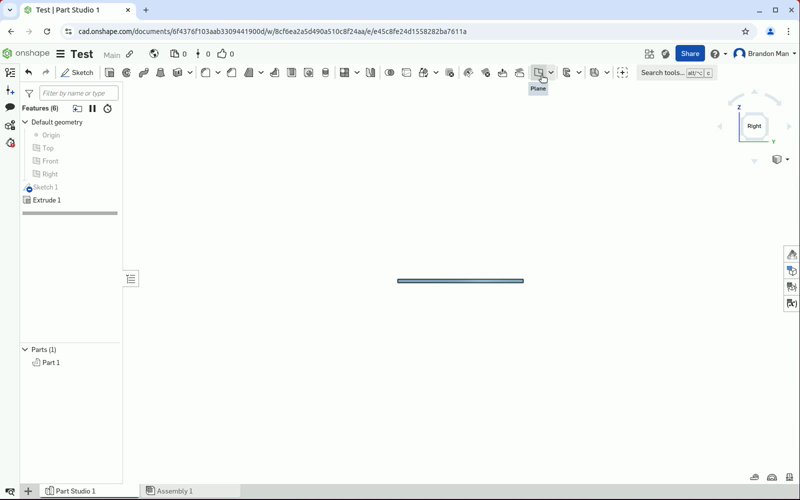
click(541, 75)
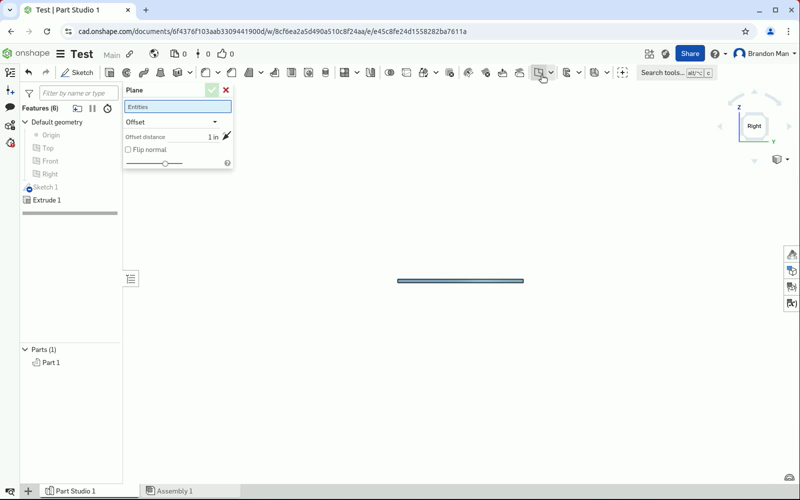
mouse_move(73, 176)
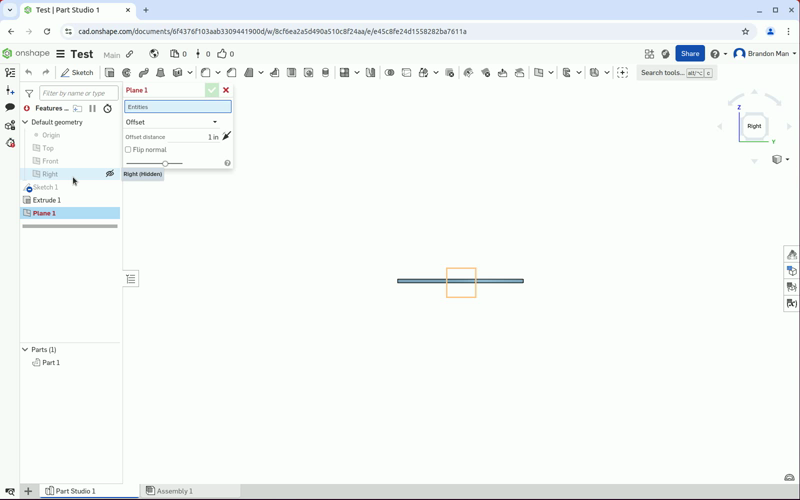
click(73, 176)
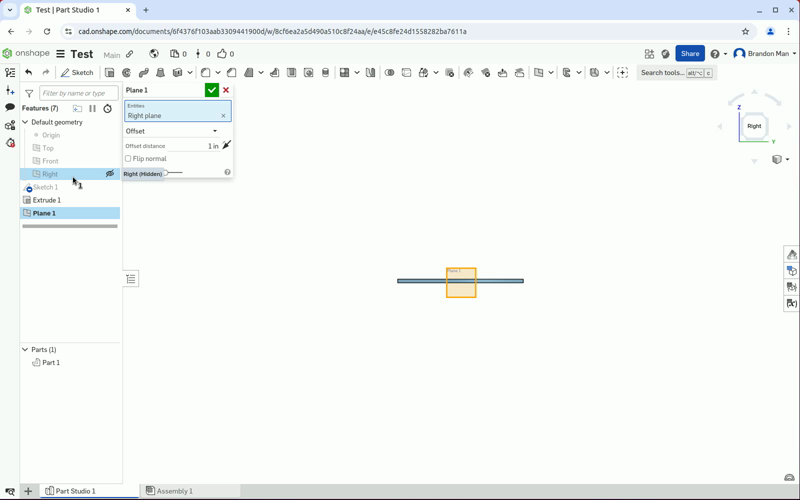
key(tab, 2)
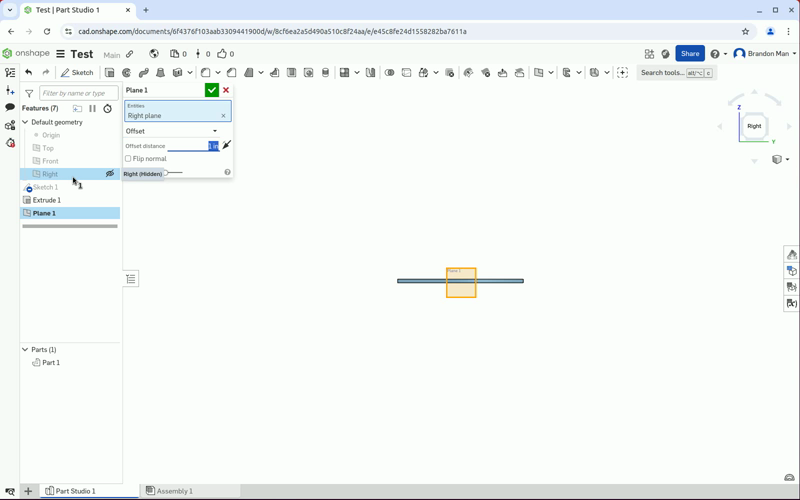
text(22.153)
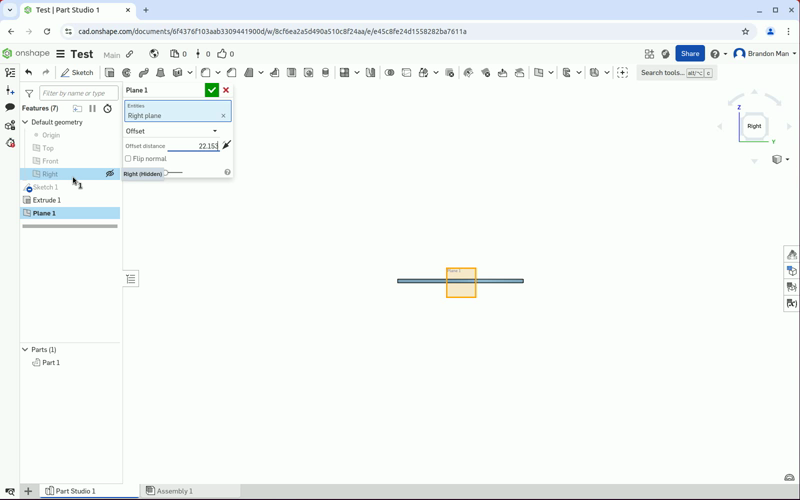
key(enter, 2)
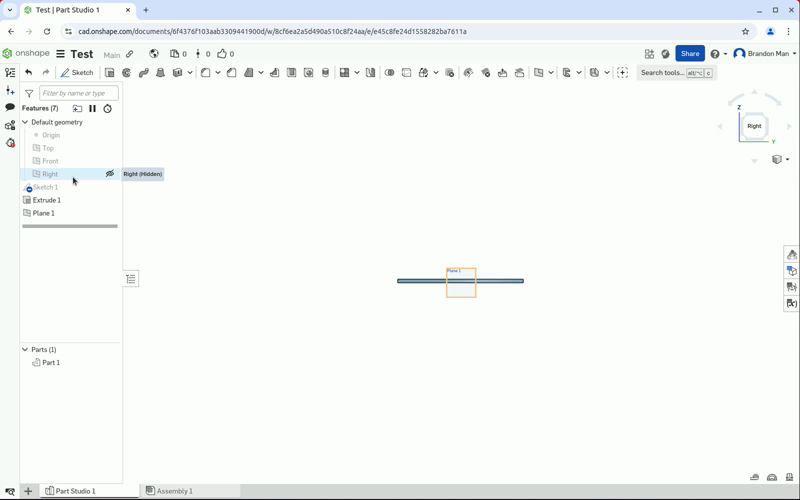
key(shift+s)
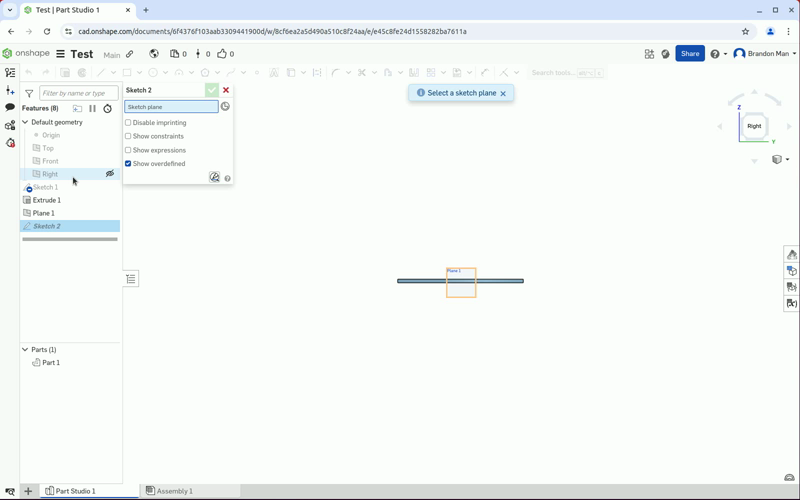
mouse_move(73, 215)
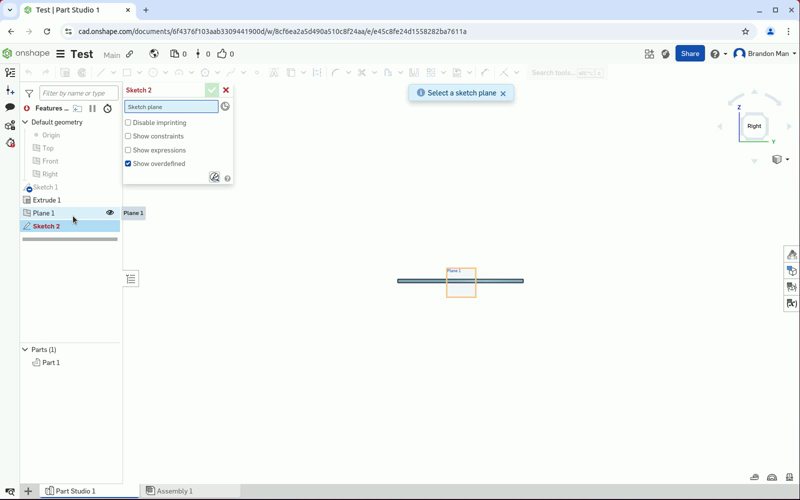
click(73, 215)
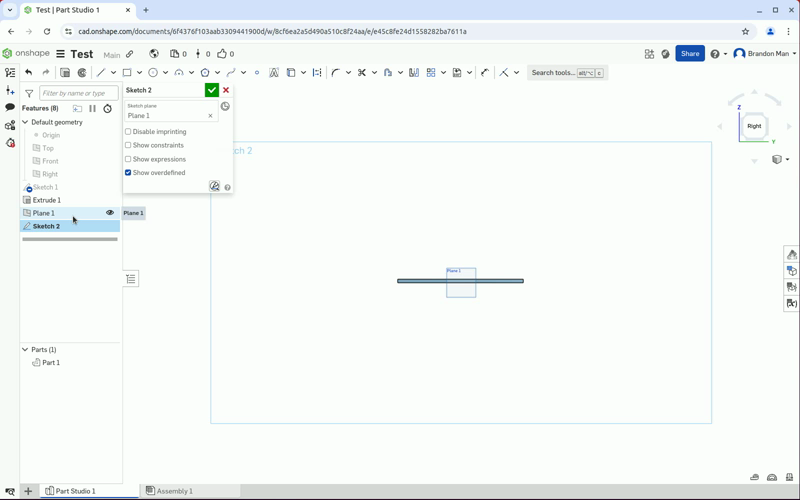
mouse_move(73, 352)
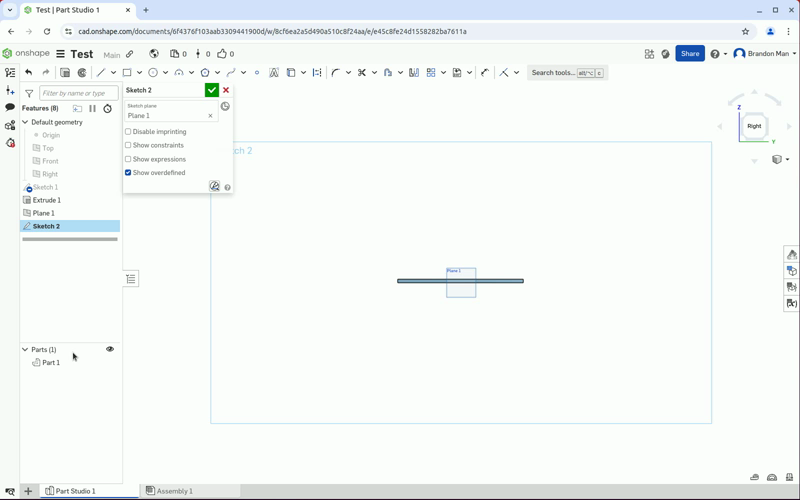
key(y)
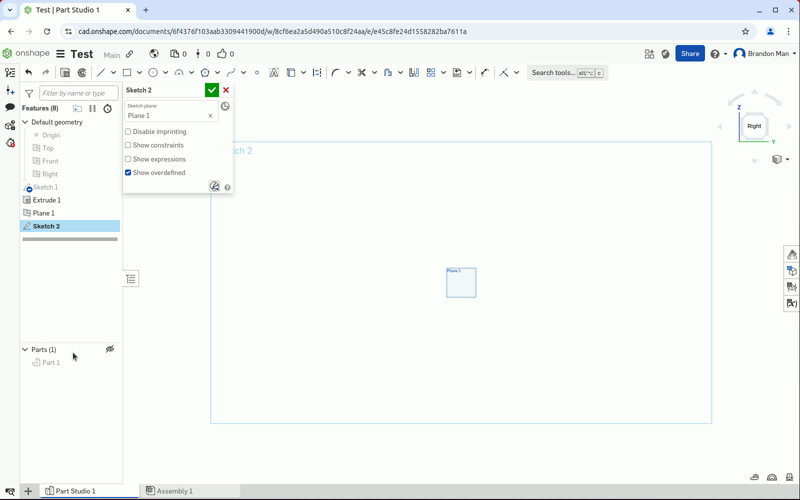
key(l)
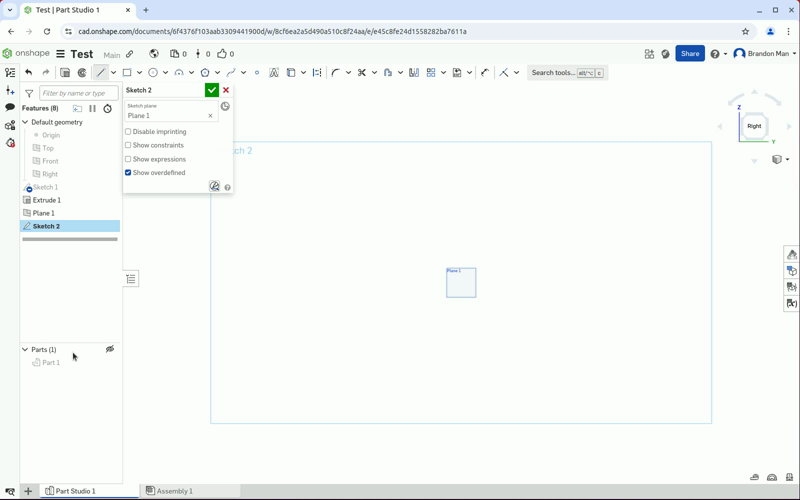
key_down(shift)
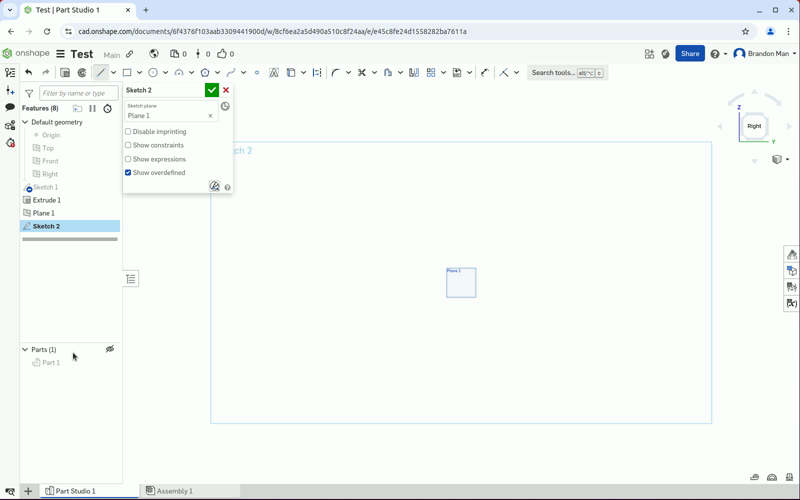
mouse_move(397, 279)
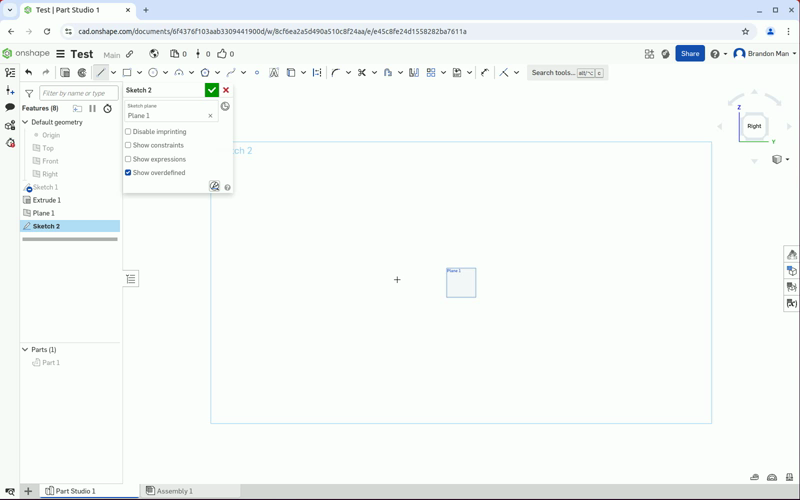
click(397, 279)
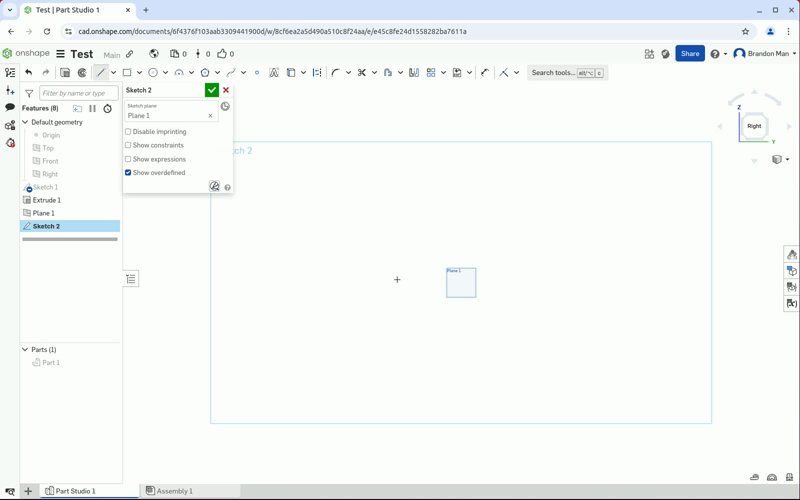
key_up(shift)
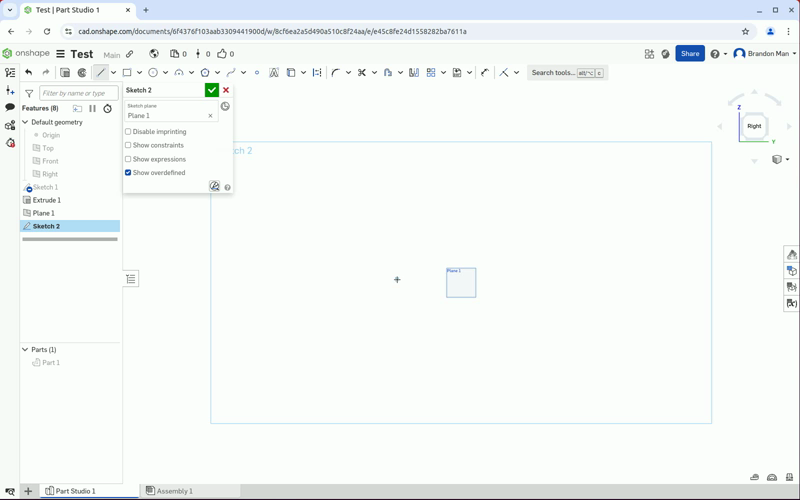
key_down(shift)
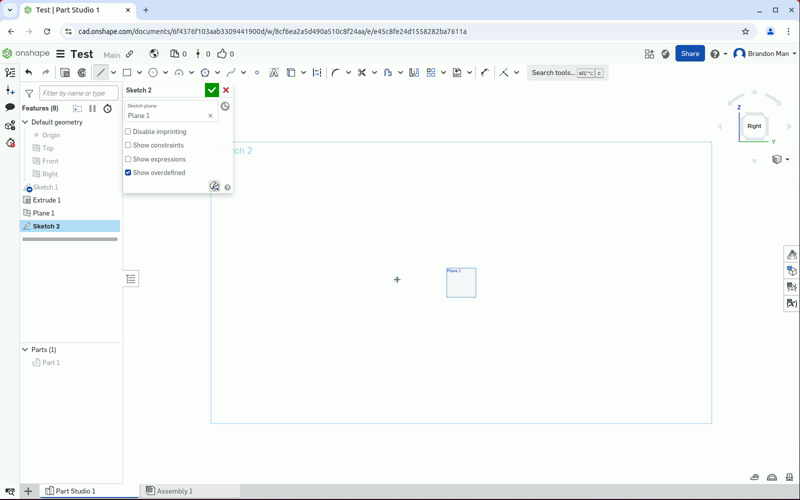
mouse_move(523, 279)
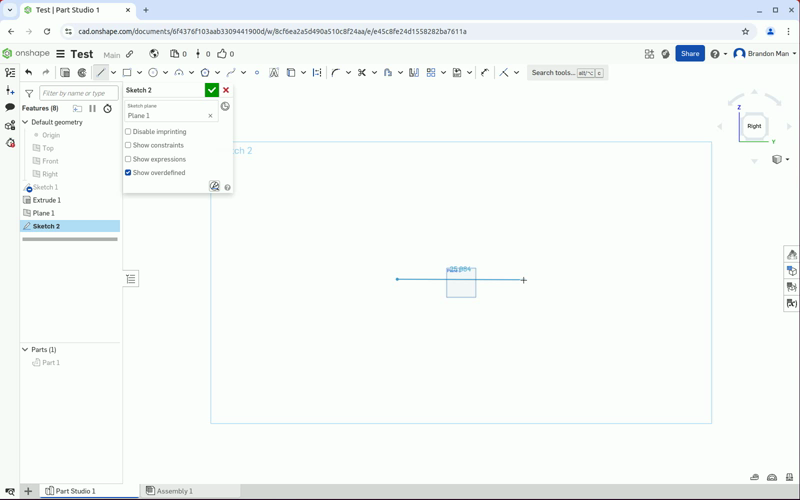
click(523, 279)
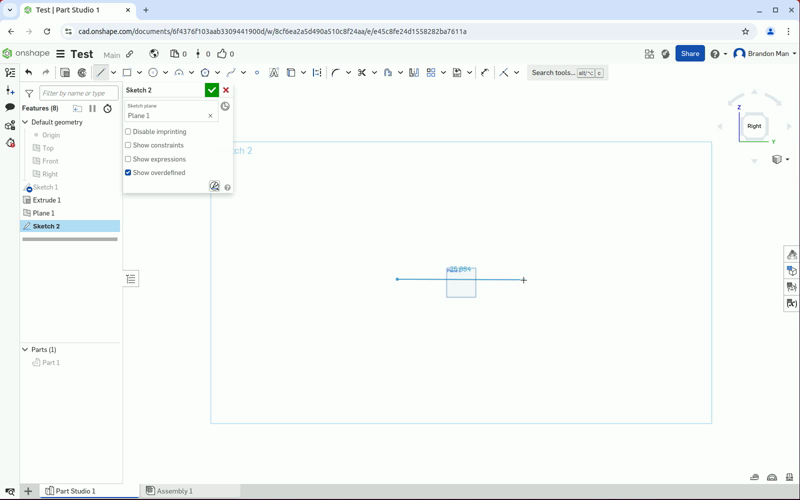
key_up(shift)
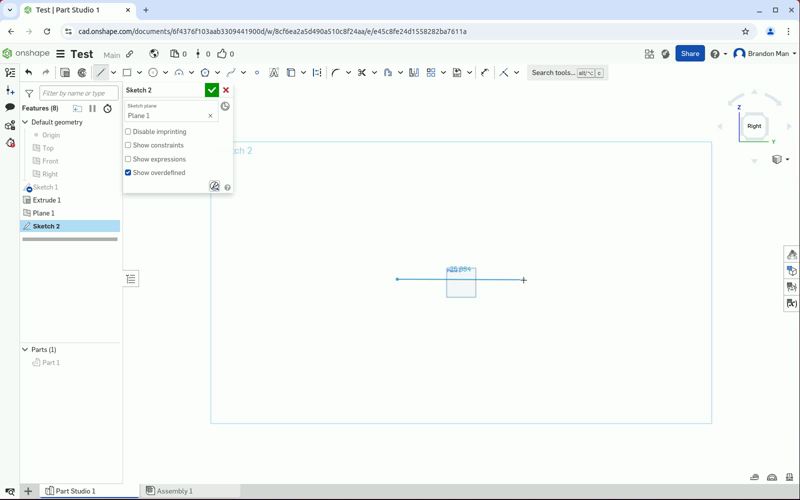
key_down(shift)
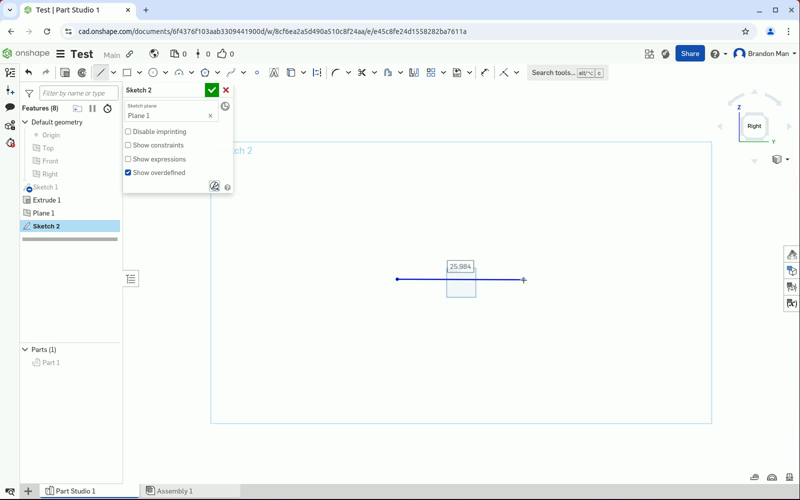
mouse_move(553, 279)
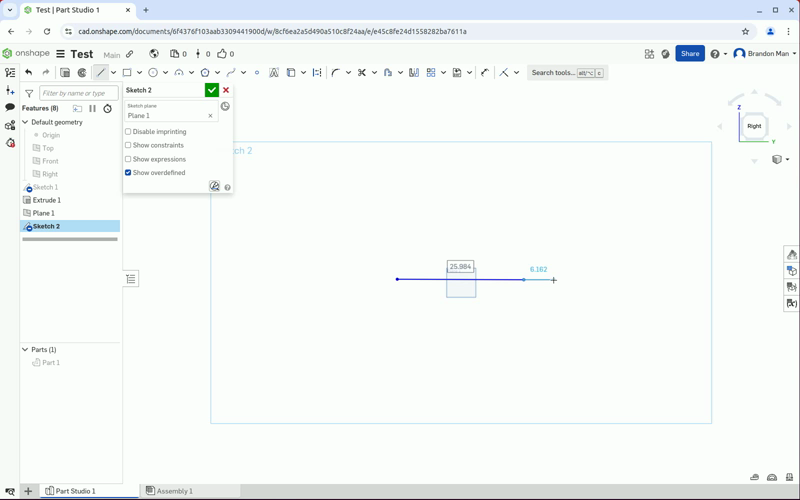
mouse_move(523, 230)
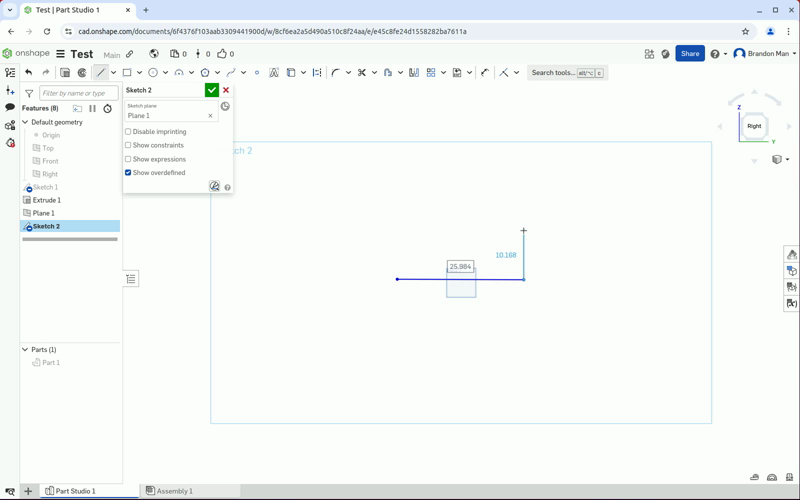
click(523, 230)
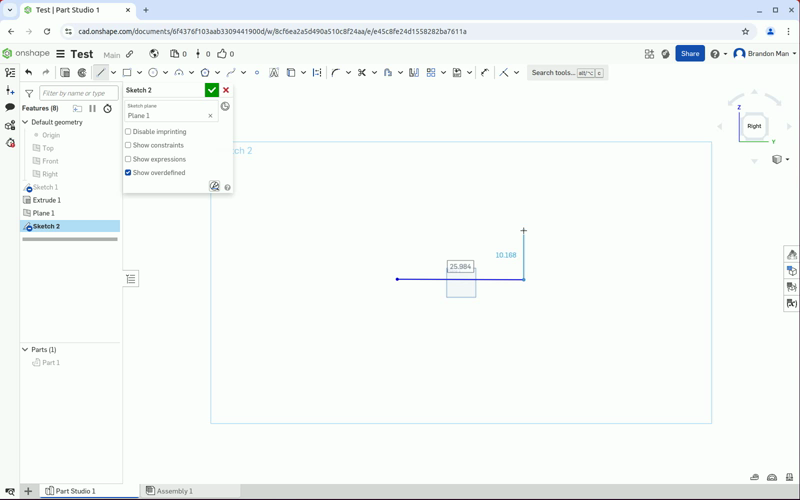
key_up(shift)
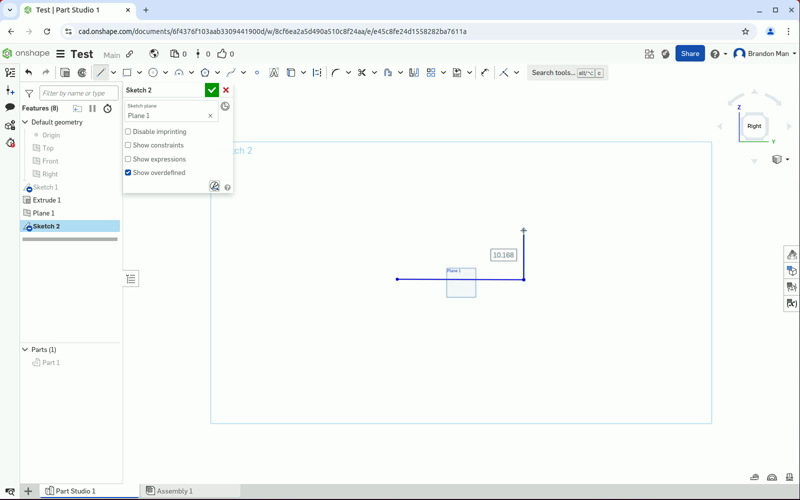
key_down(shift)
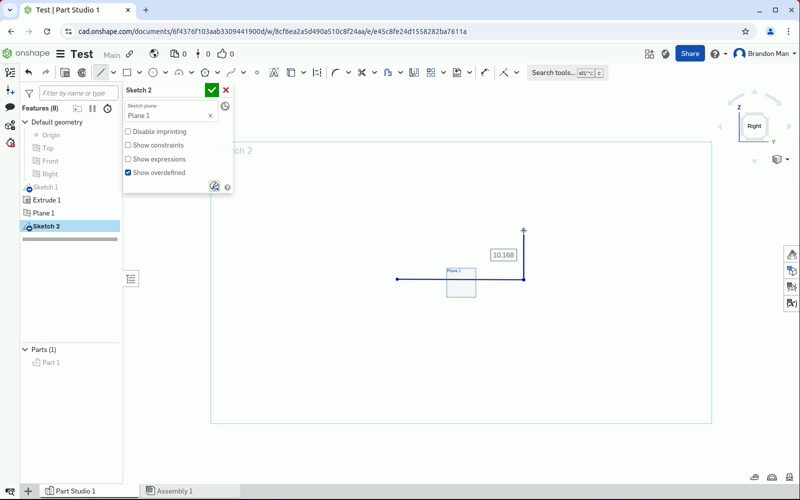
mouse_move(397, 230)
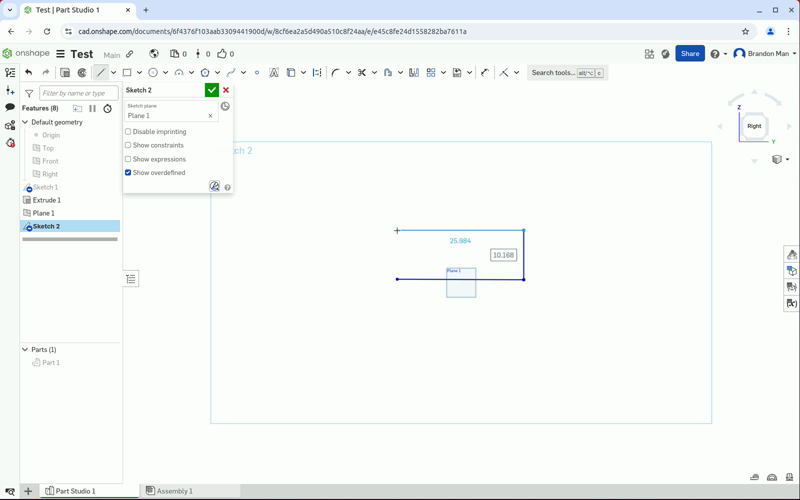
click(397, 230)
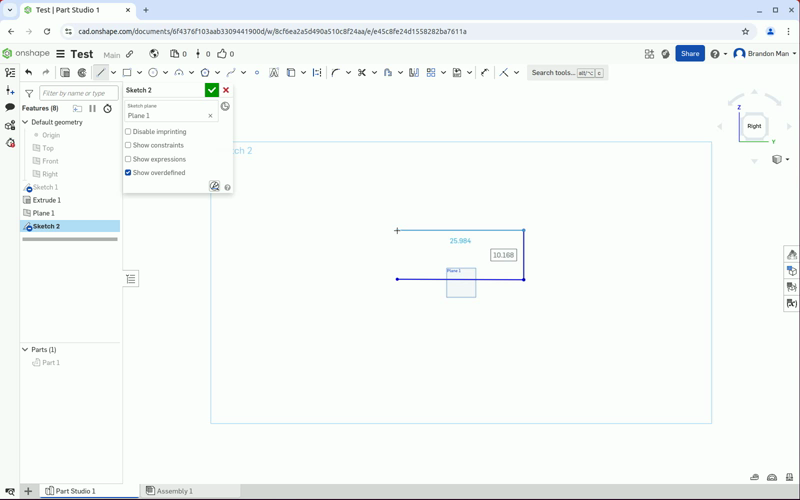
key_up(shift)
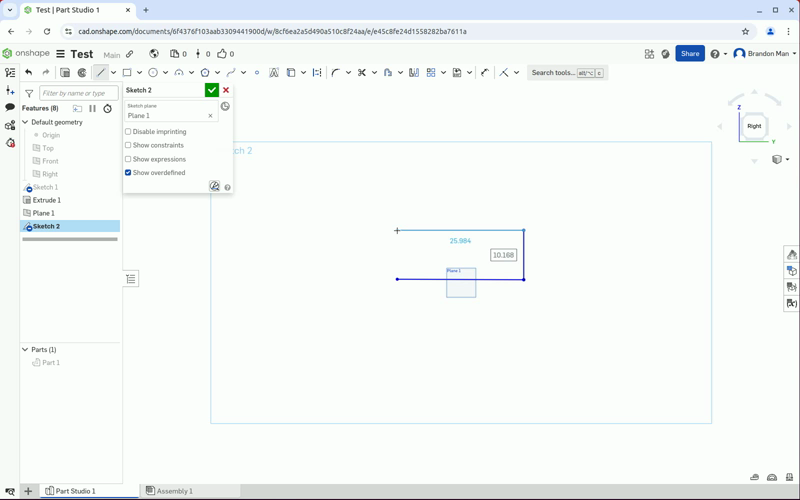
mouse_move(427, 230)
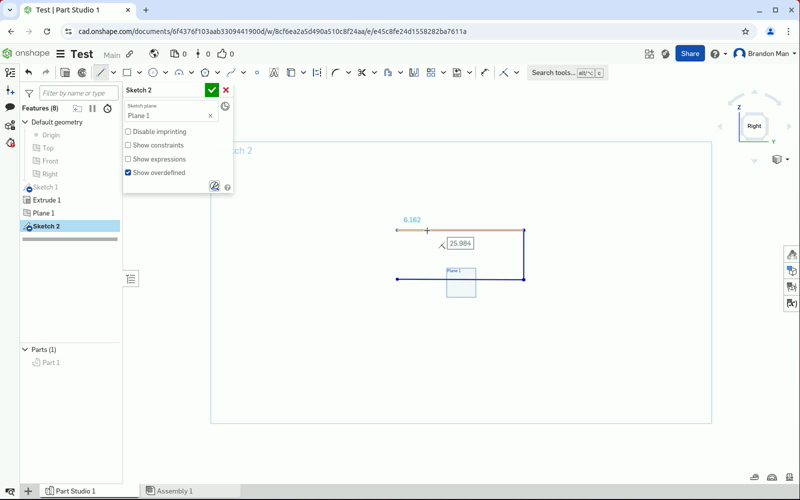
key_down(shift)
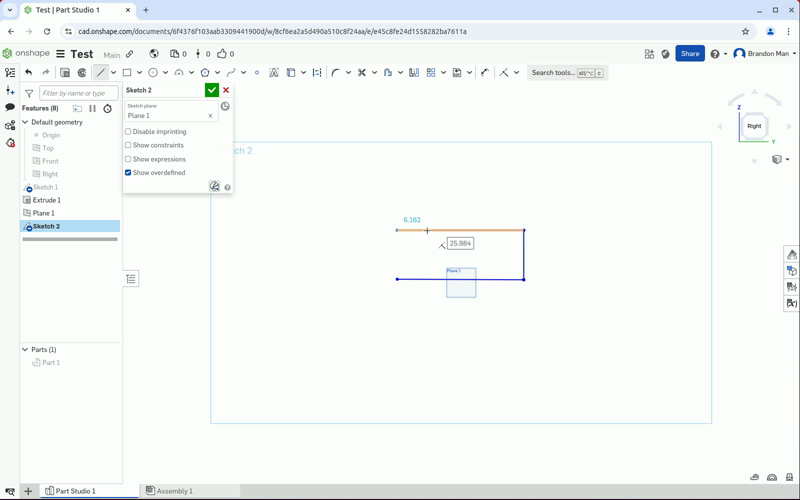
mouse_move(397, 279)
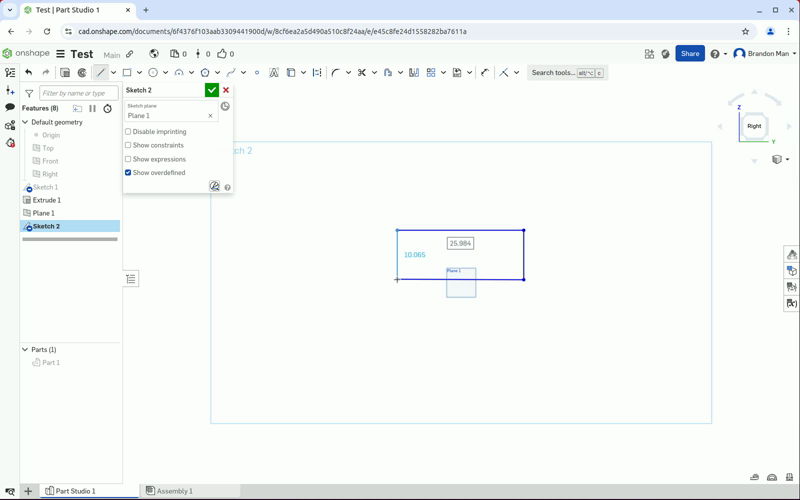
key_up(shift)
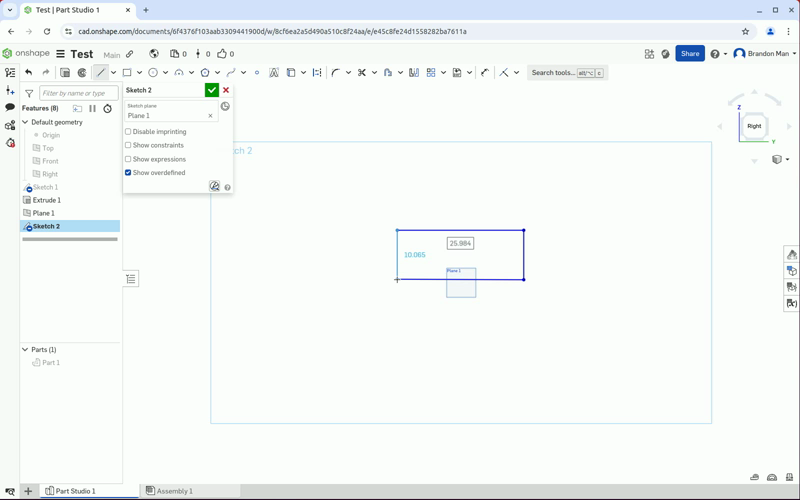
click(397, 279)
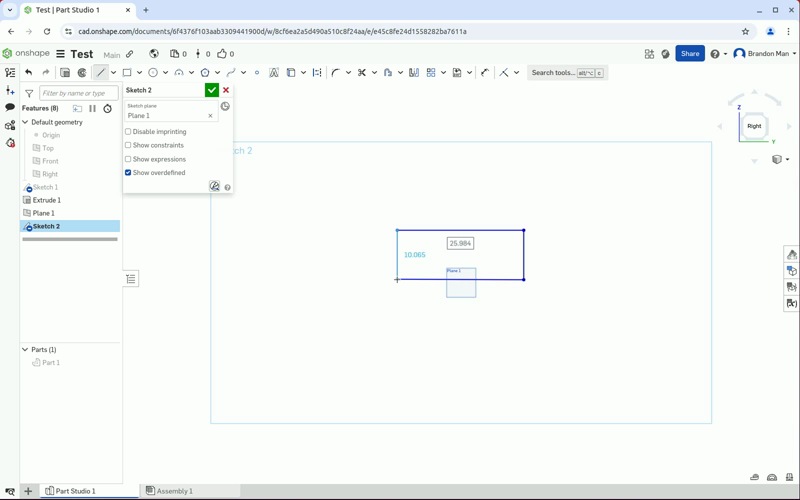
key(esc)
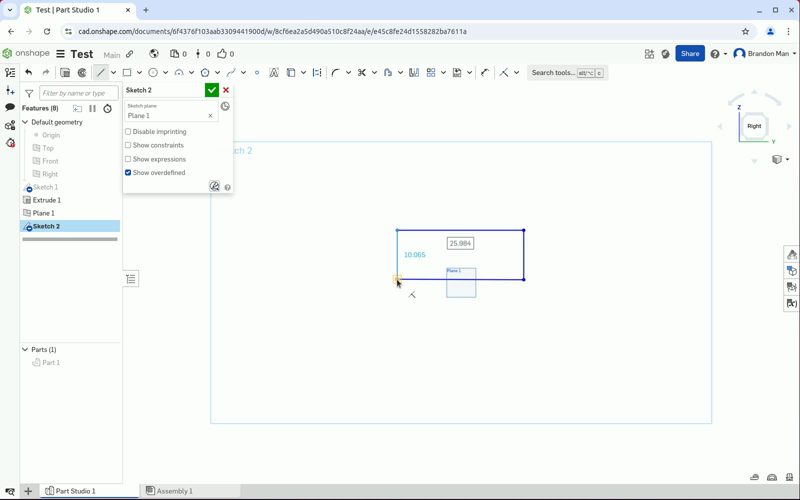
mouse_move(464, 263)
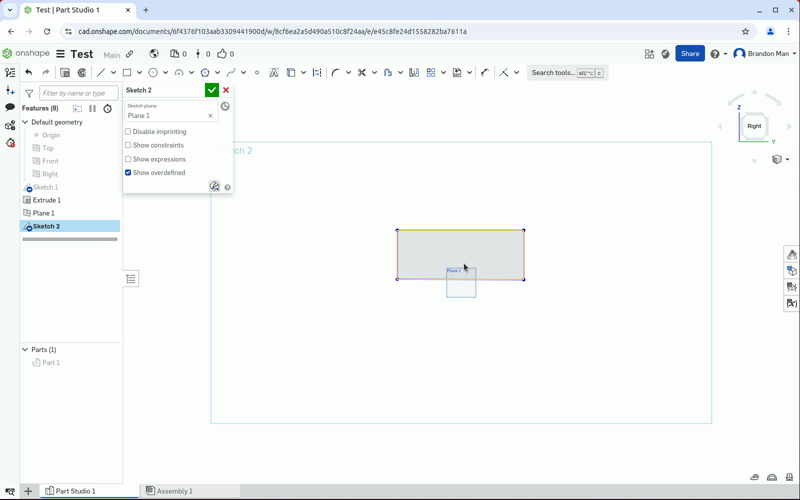
click(464, 263)
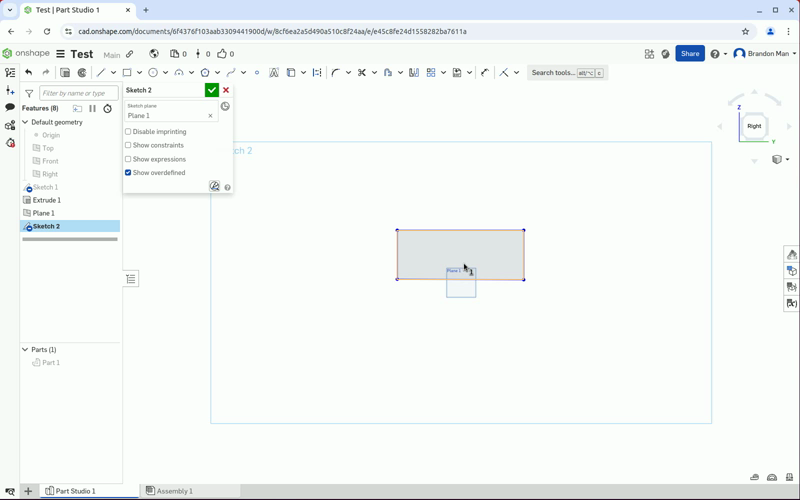
mouse_move(73, 352)
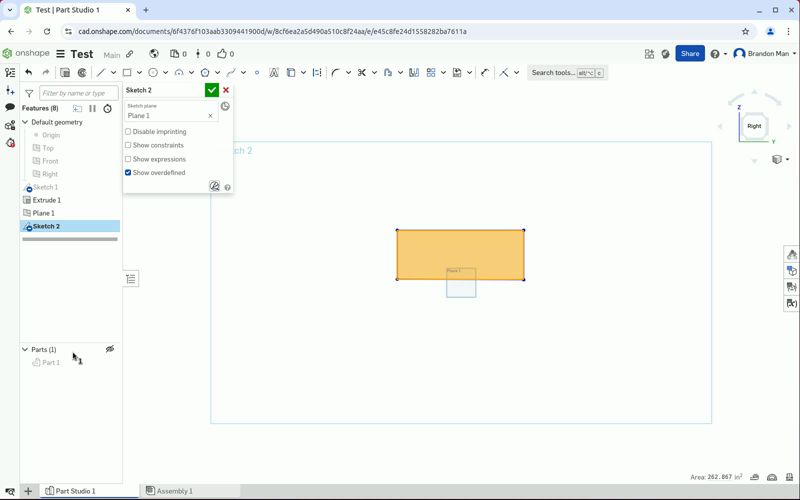
key(shift+y)
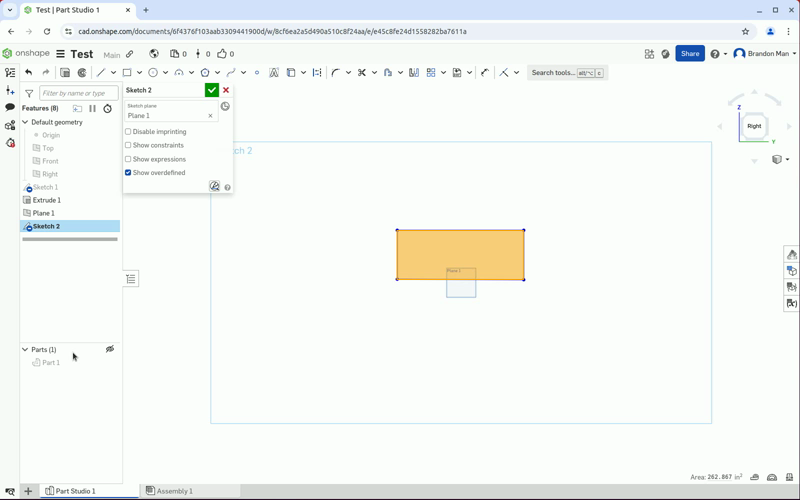
key(shift+e)
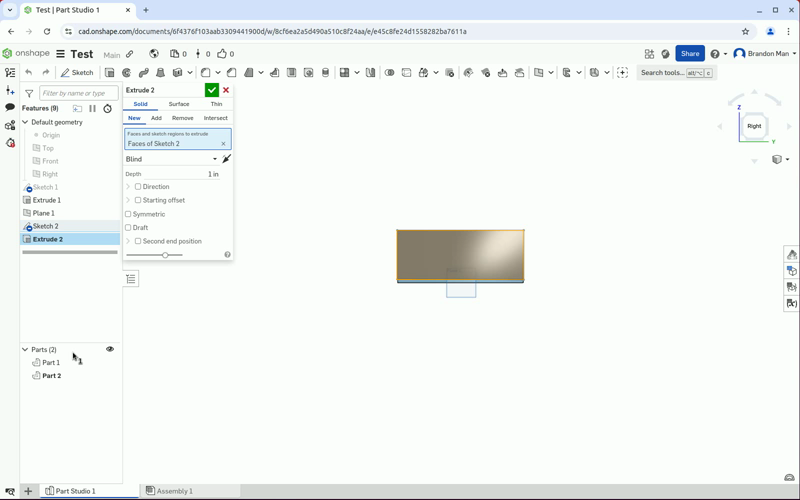
mouse_move(143, 106)
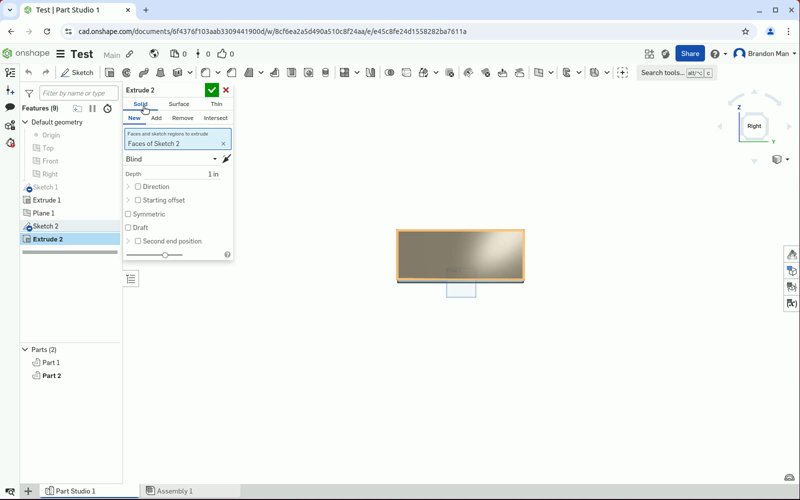
click(143, 106)
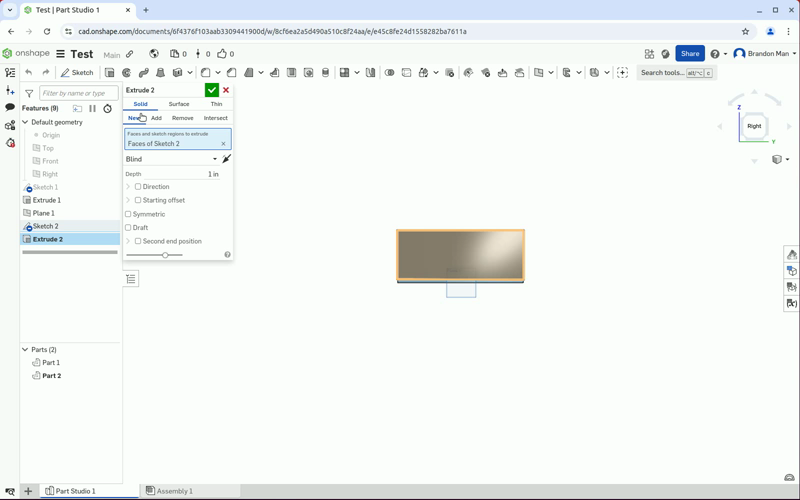
mouse_move(137, 120)
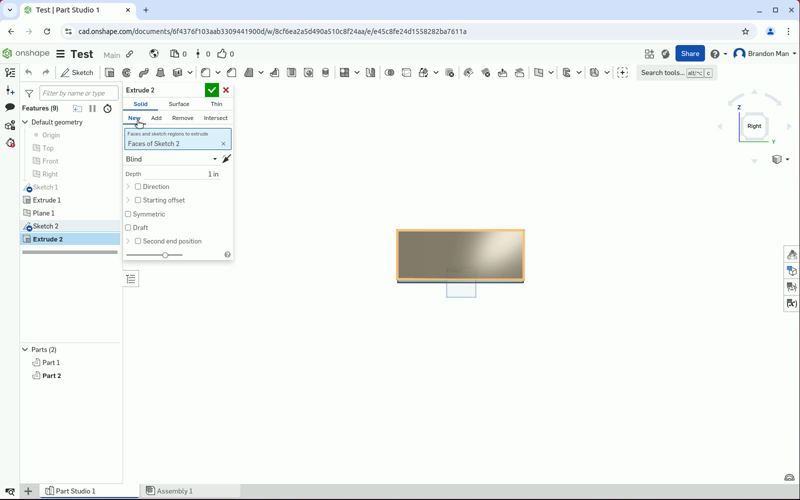
click(137, 120)
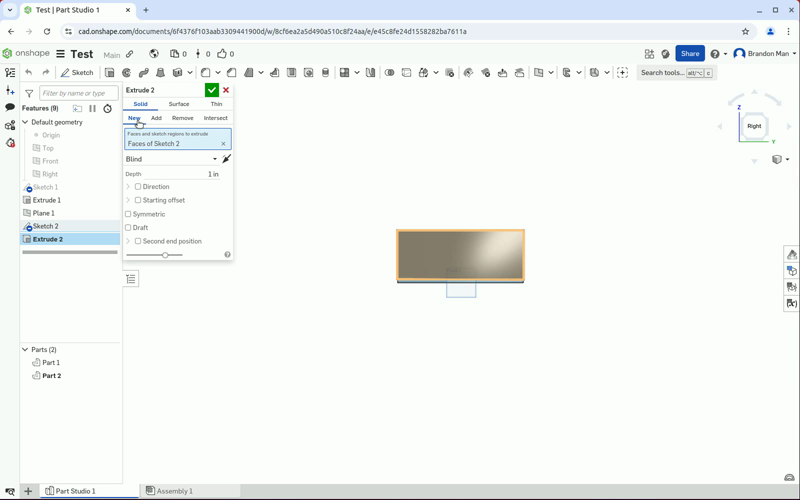
key(tab, 4)
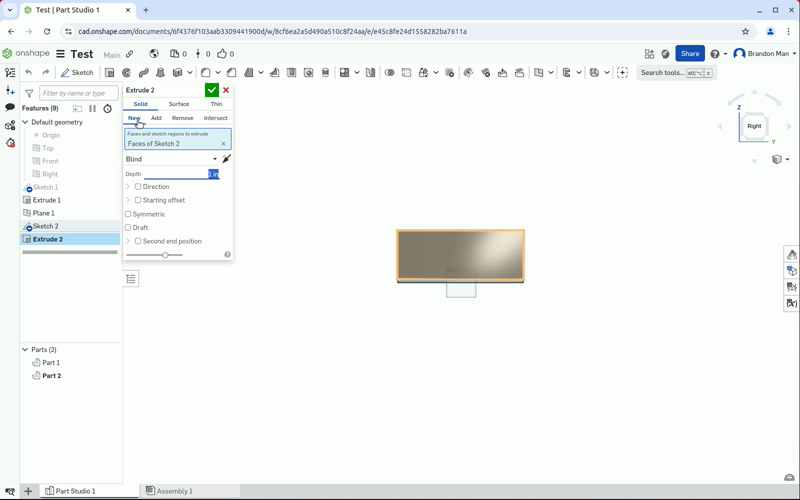
text(0.963)
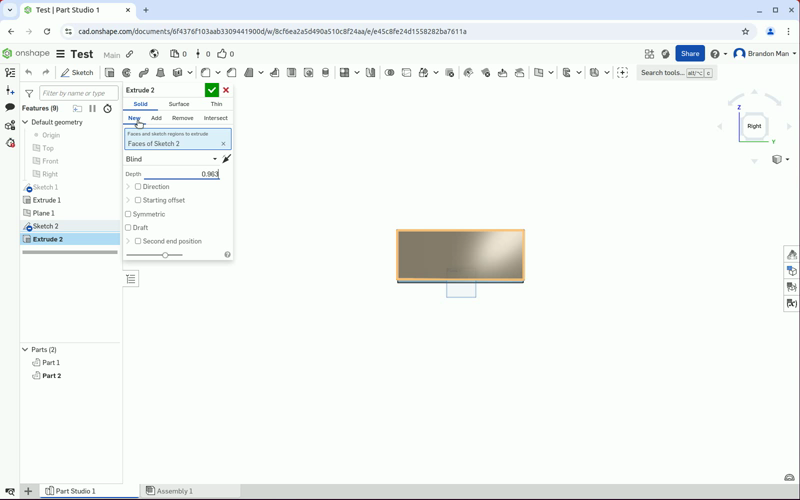
key(enter)
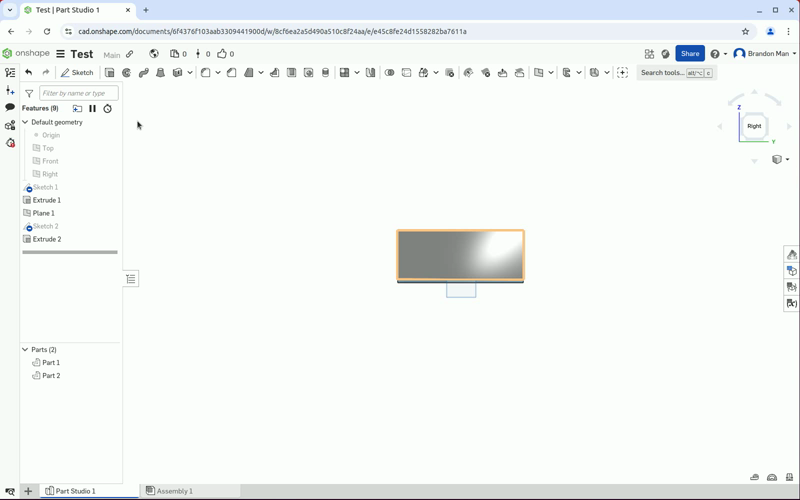
key(shift+h)
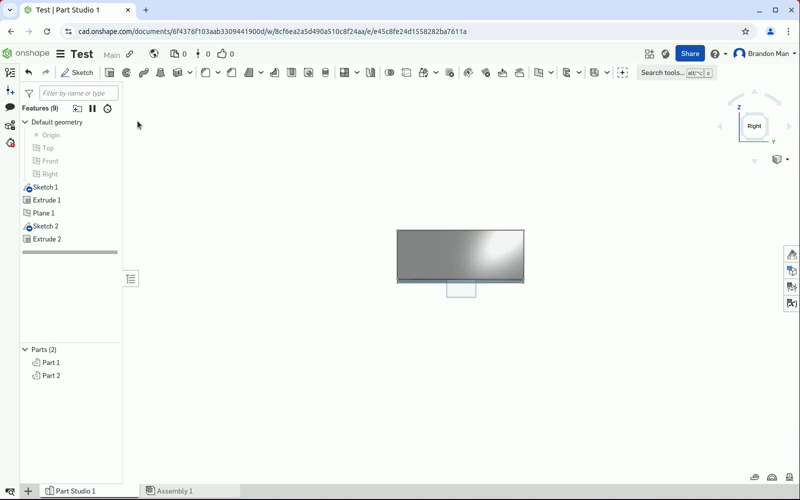
key(shift+h)
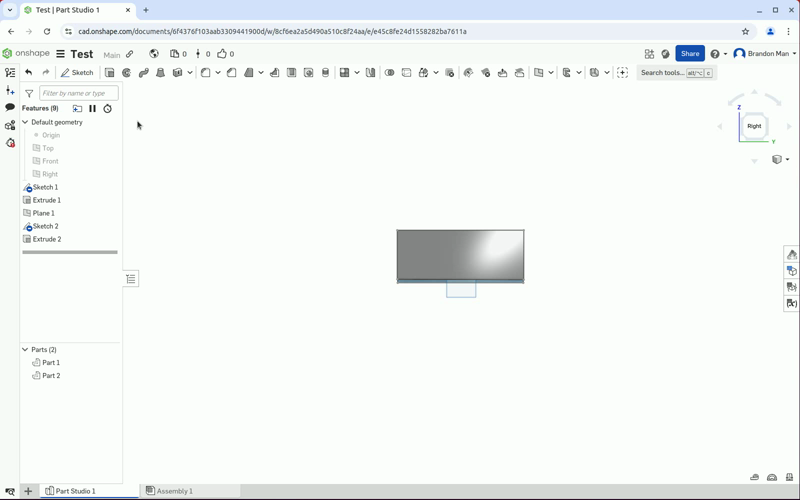
key(shift+7)
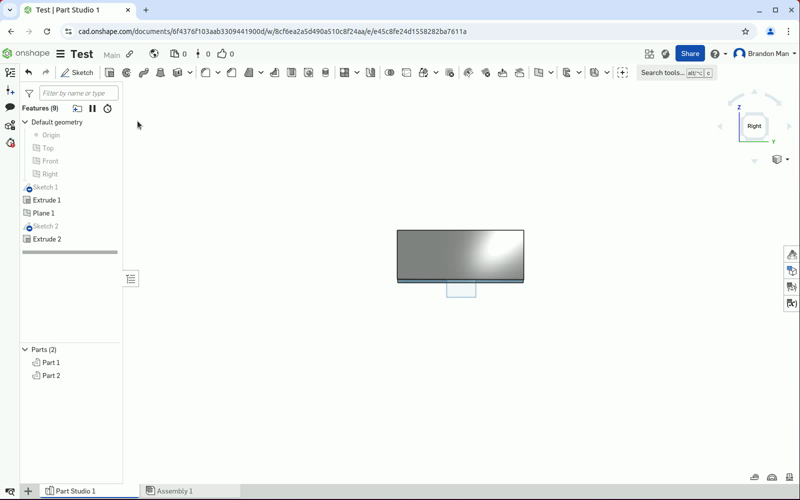
key(right, 2)
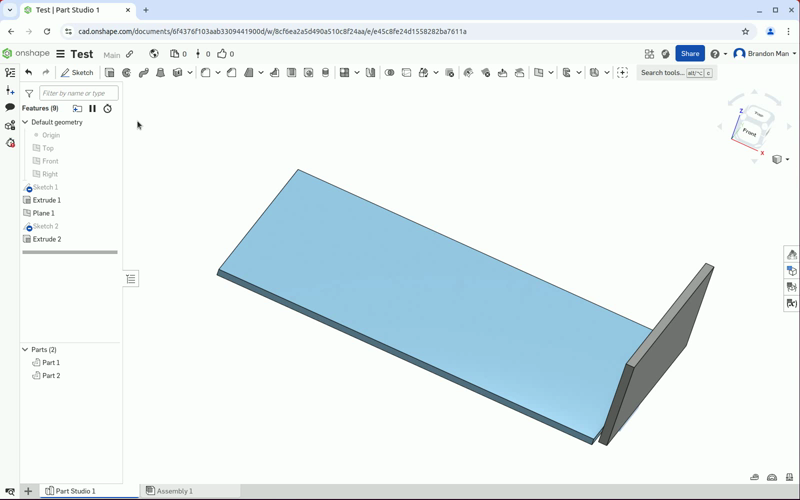
key(down, 2)
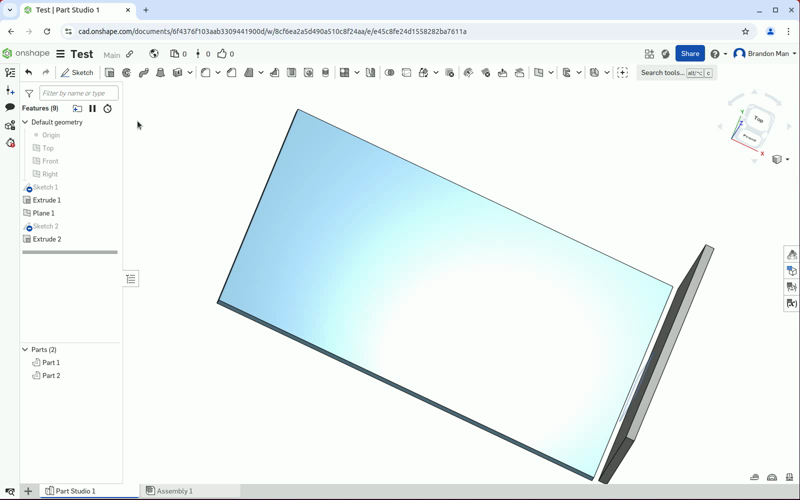
key(up, 2)
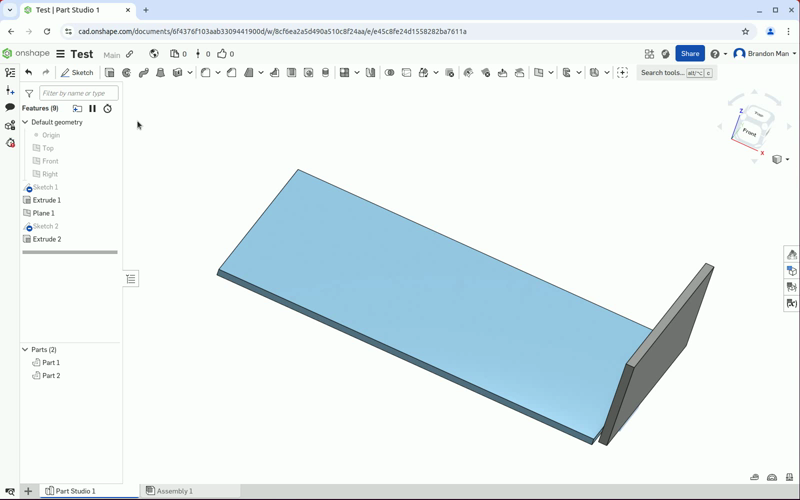
key(left, 2)
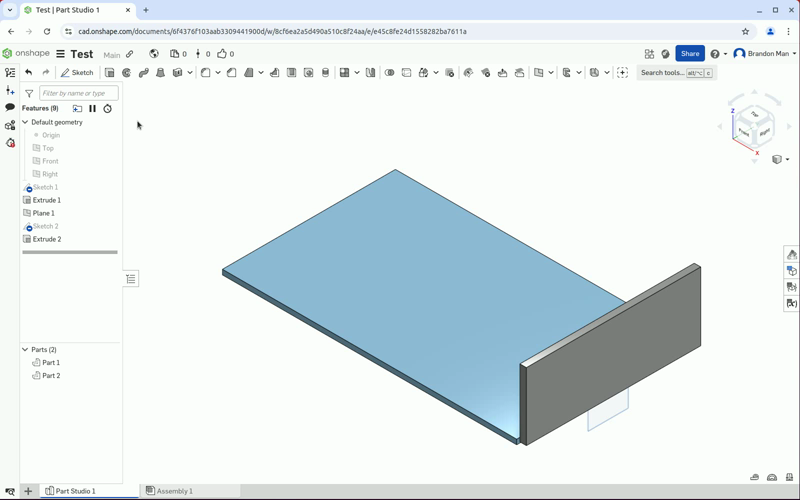
mouse_move(73, 189)
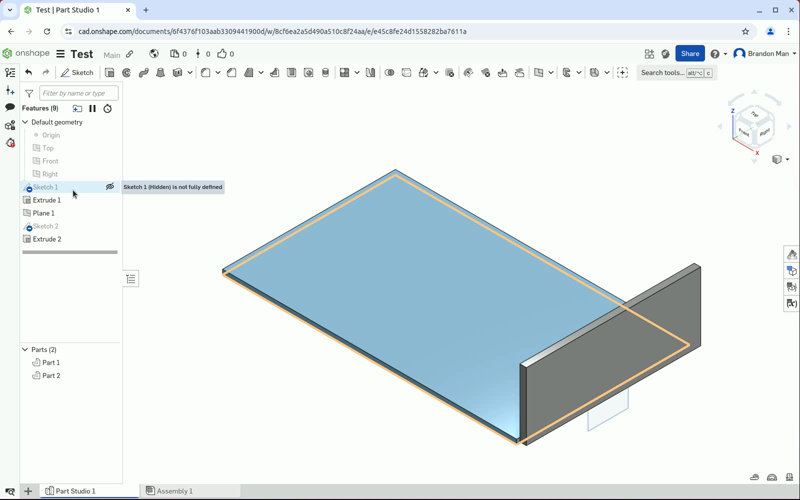
click(73, 189)